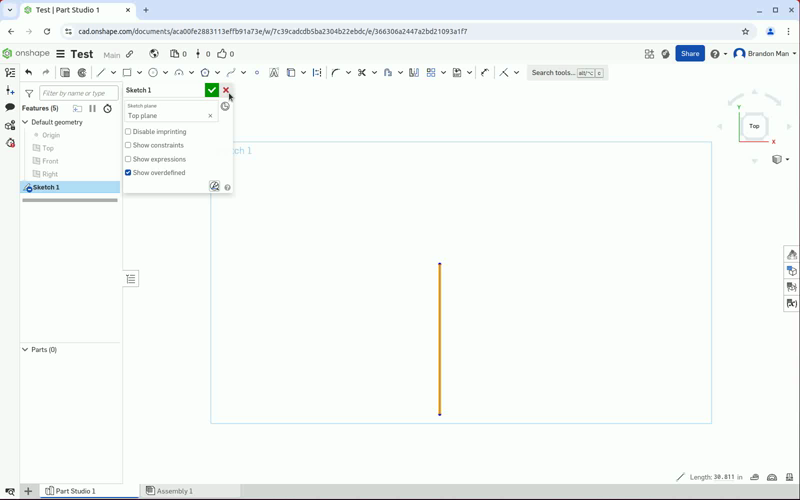
key(shift+h)
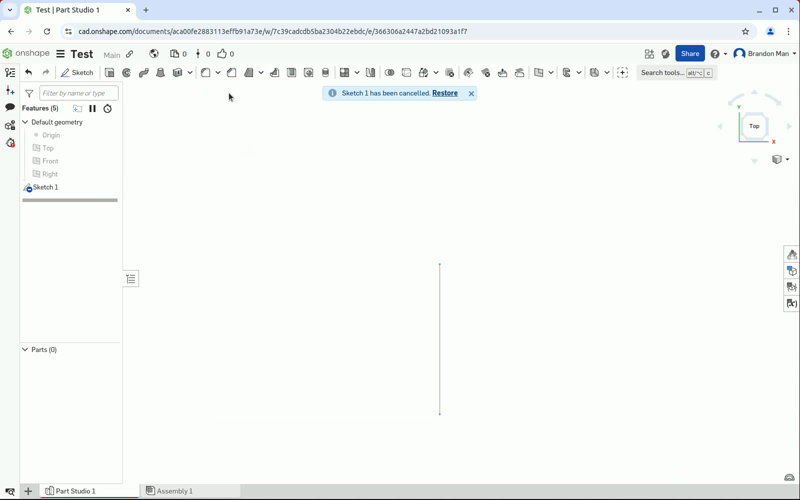
key(shift+s)
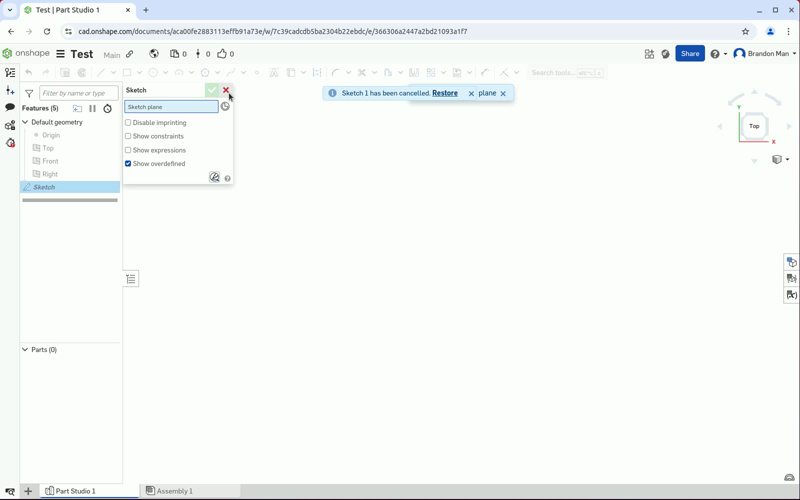
mouse_move(73, 150)
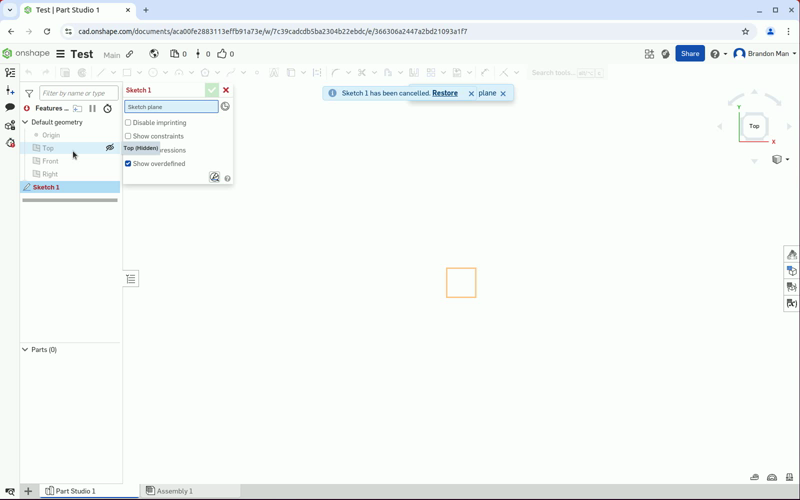
click(73, 150)
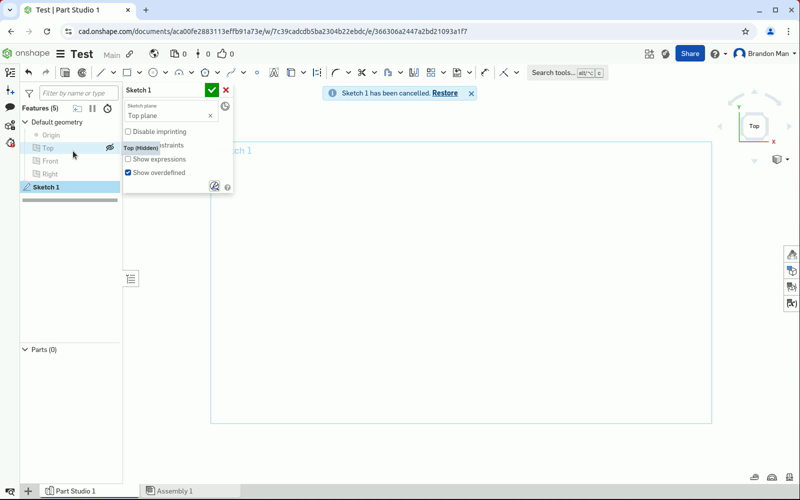
mouse_move(73, 352)
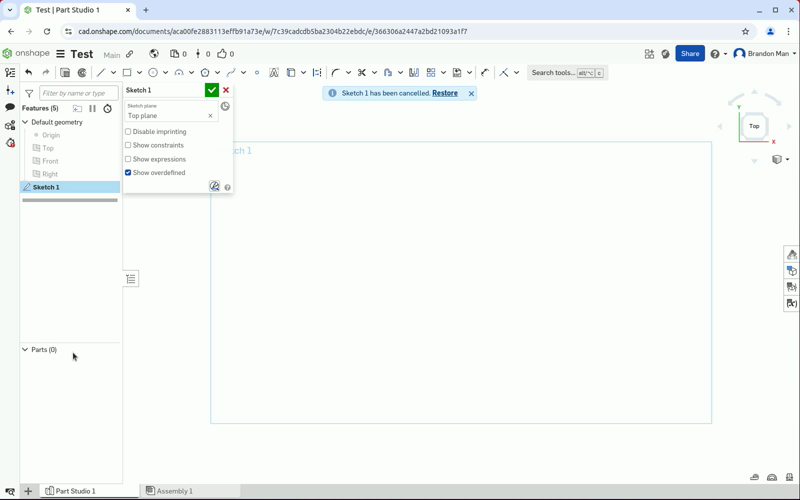
key(y)
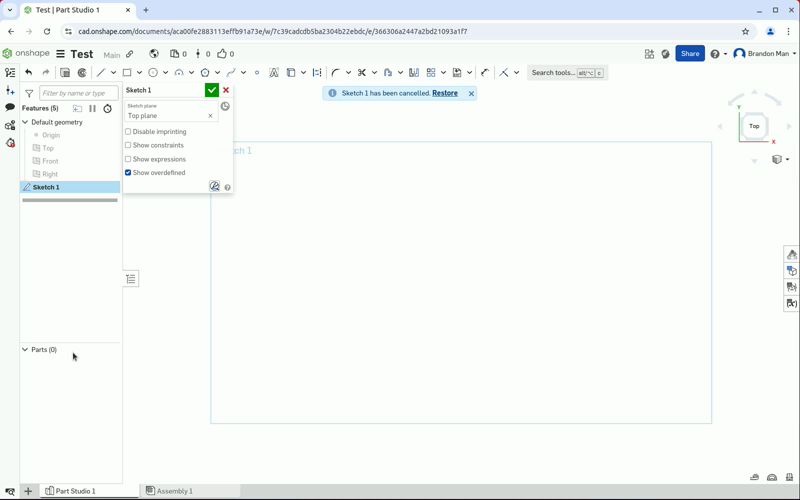
key(l)
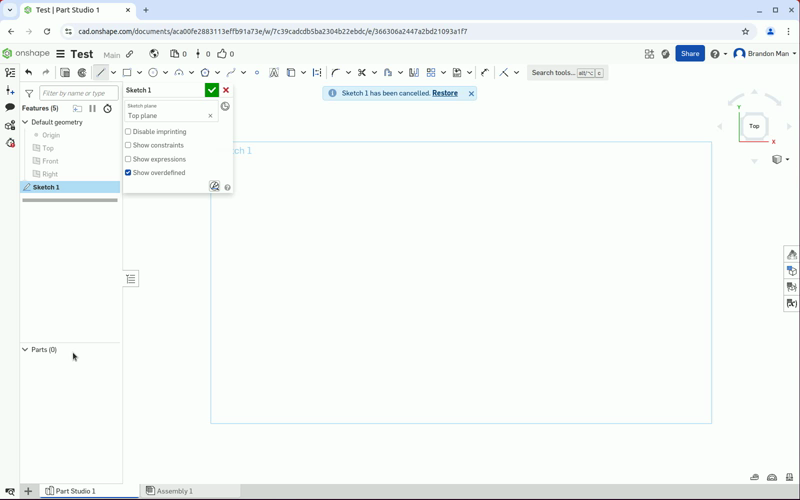
key_down(shift)
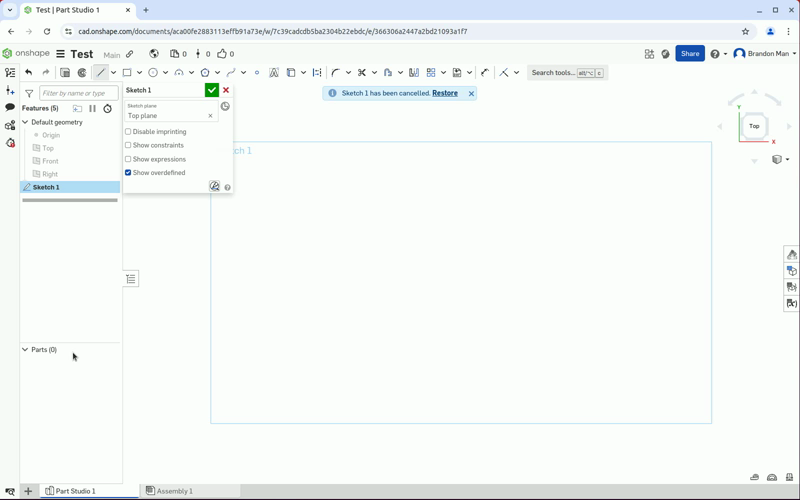
mouse_move(460, 379)
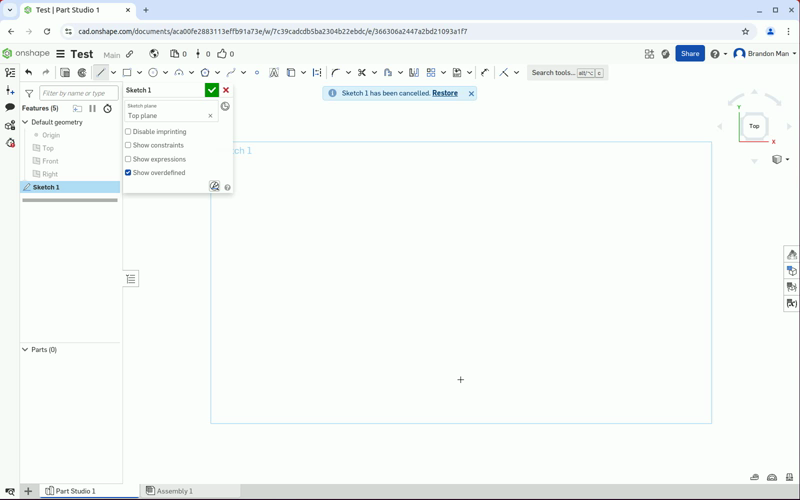
click(460, 379)
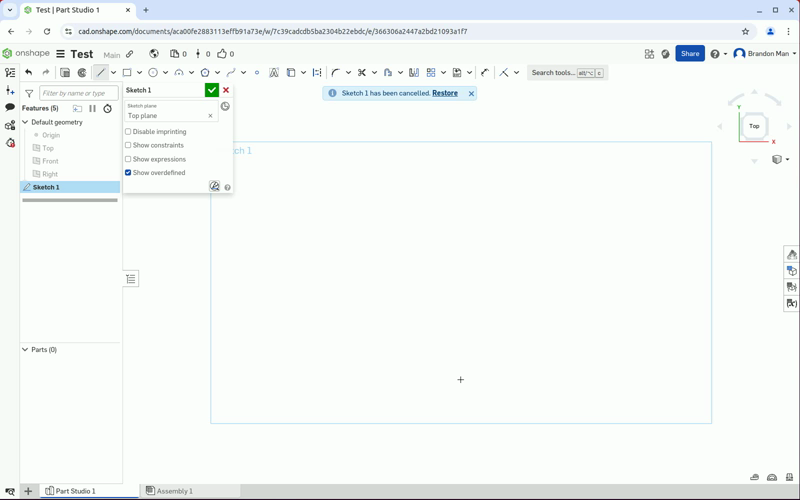
key_up(shift)
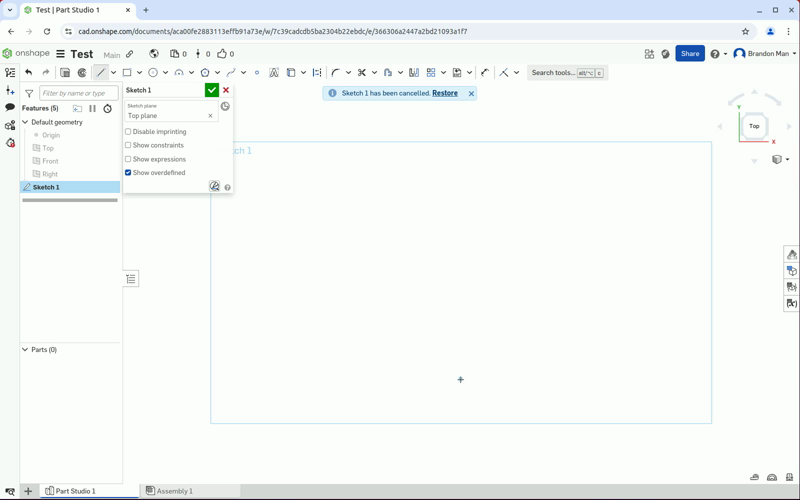
key_down(shift)
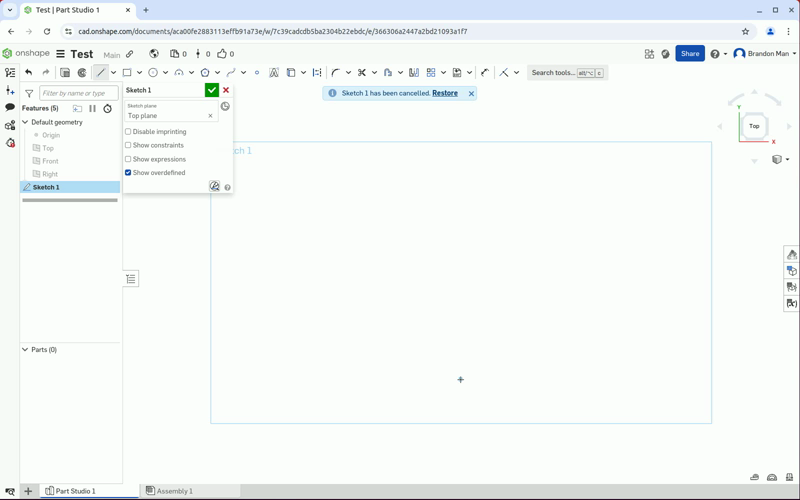
mouse_move(572, 379)
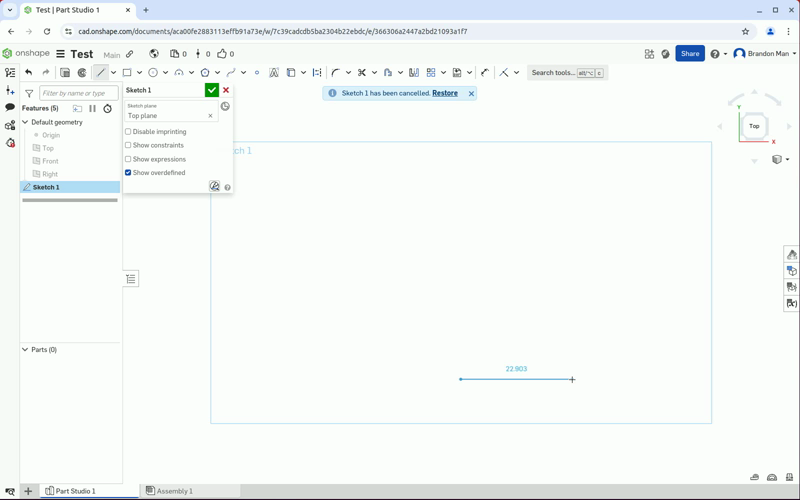
click(572, 379)
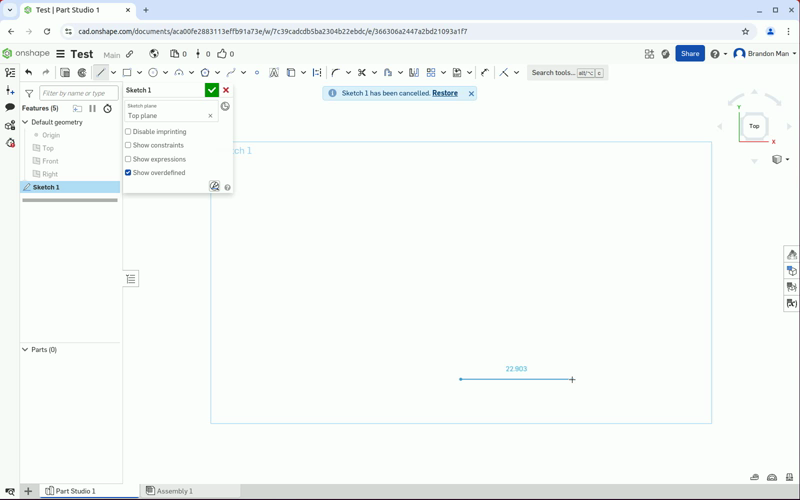
key_up(shift)
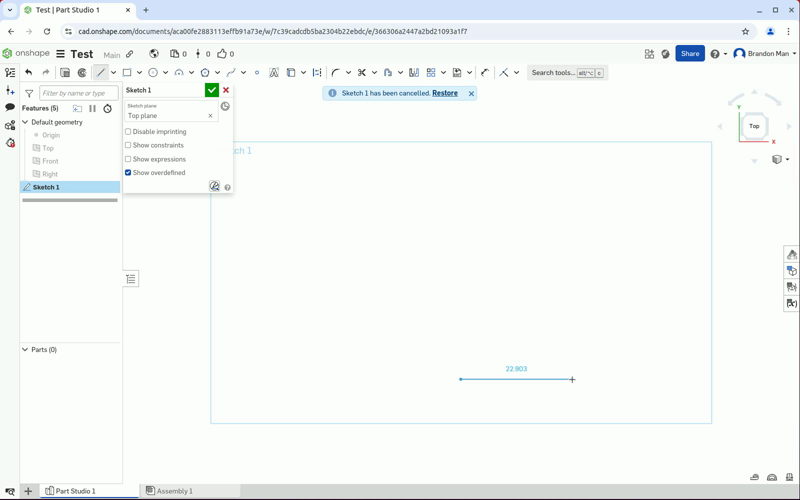
key_down(shift)
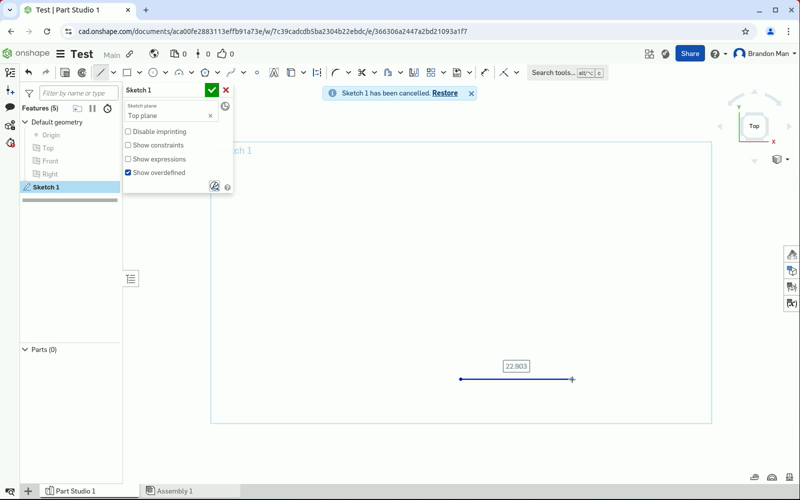
mouse_move(572, 282)
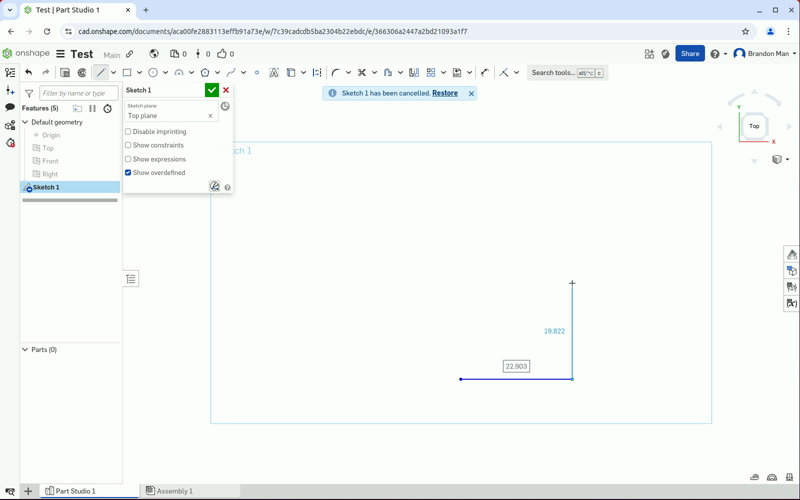
click(572, 282)
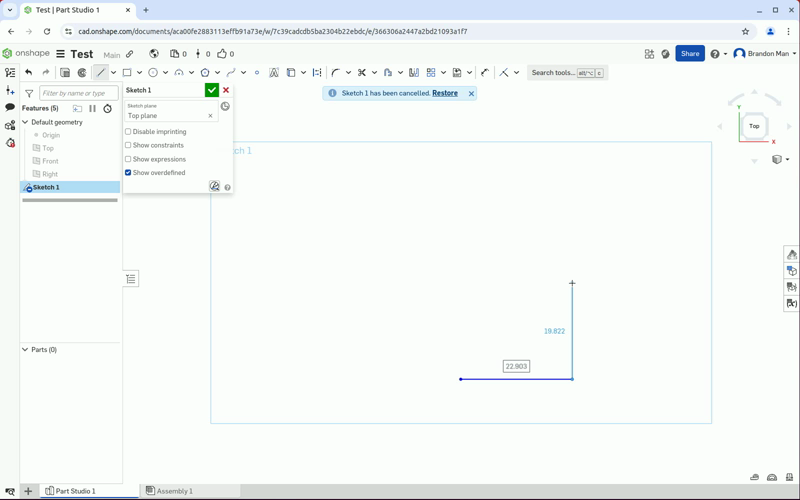
key_up(shift)
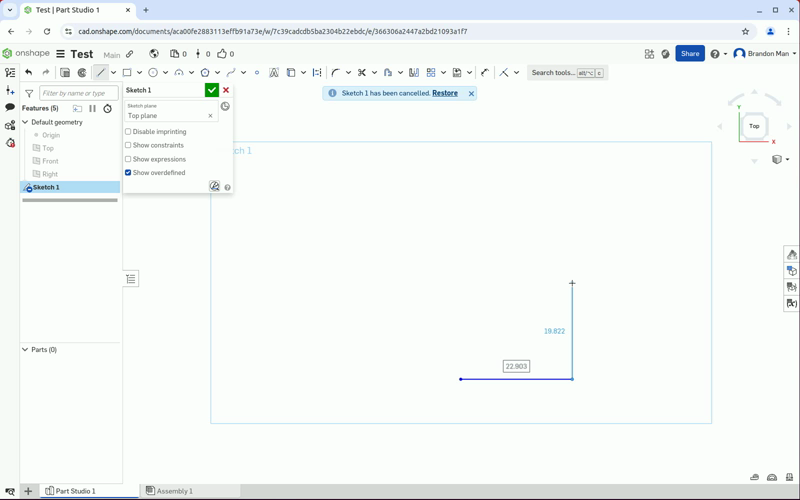
key_down(shift)
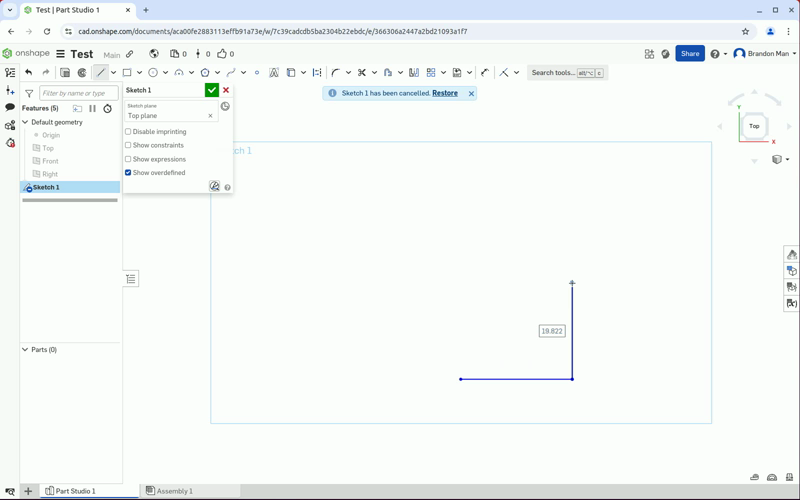
mouse_move(460, 282)
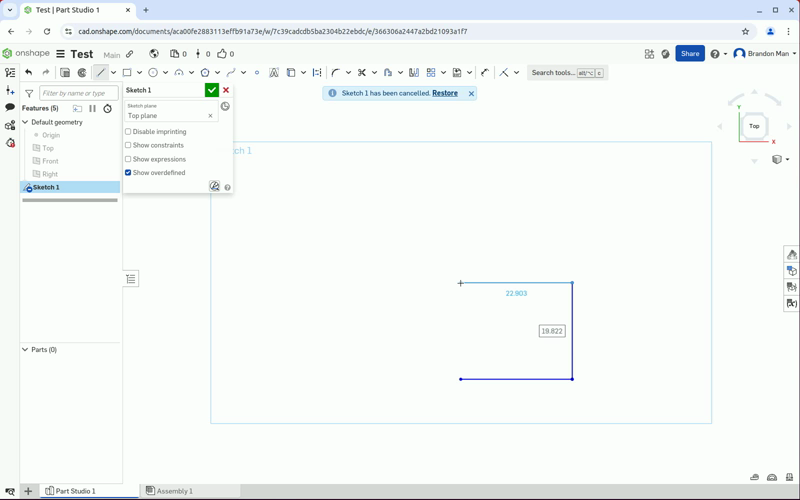
click(460, 282)
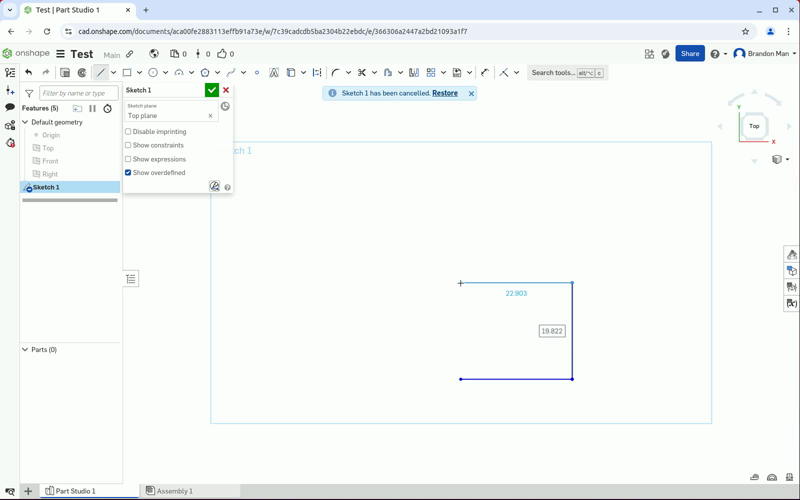
key_up(shift)
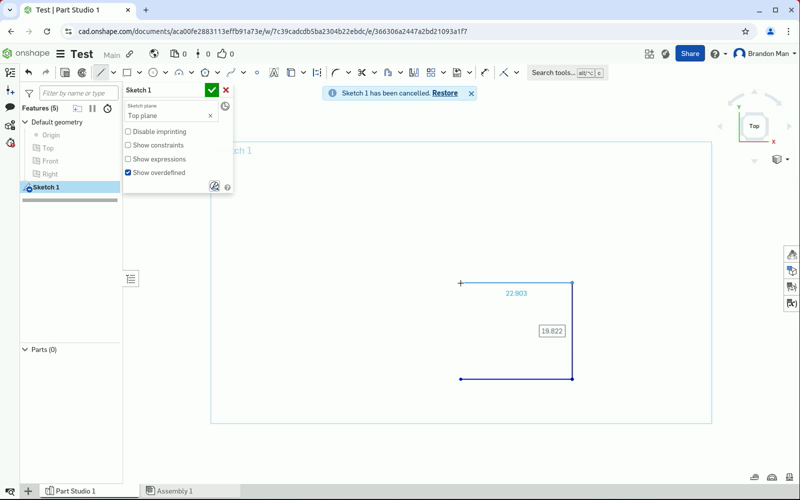
key_down(shift)
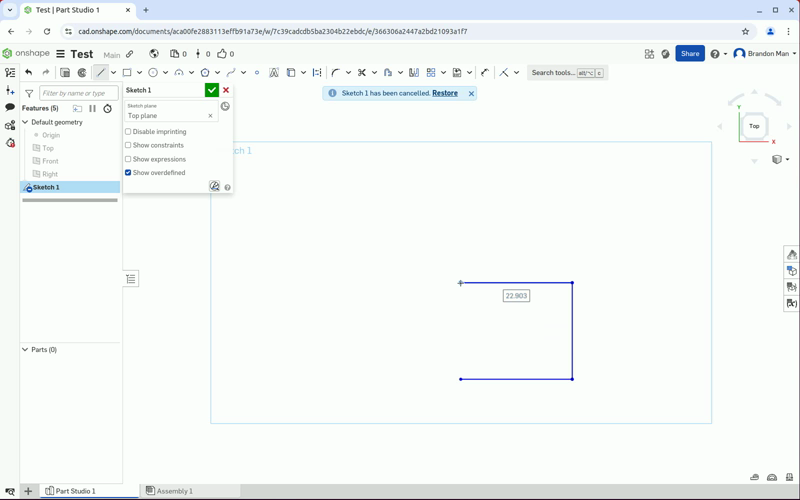
mouse_move(460, 379)
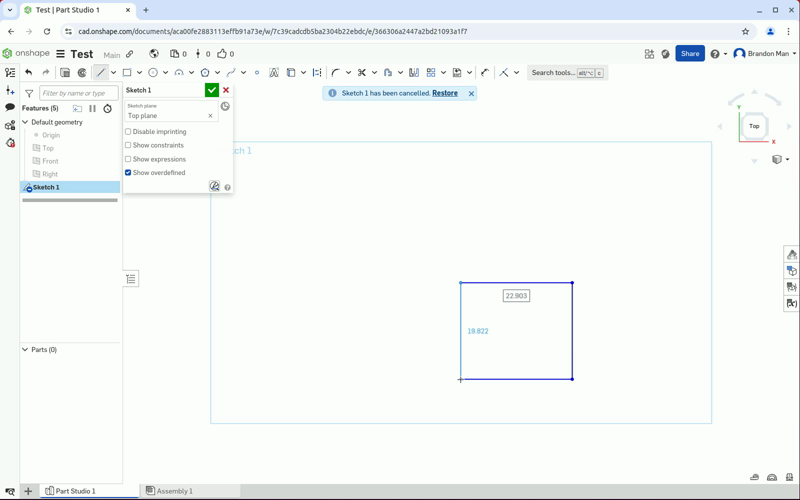
key_up(shift)
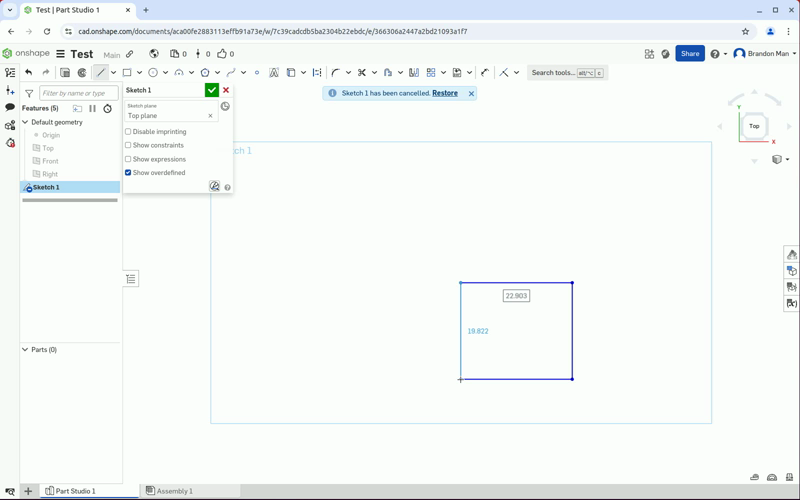
click(460, 379)
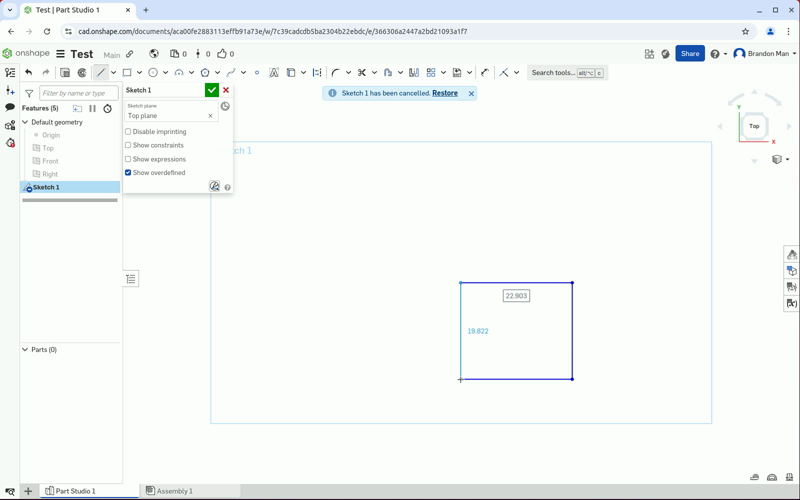
key(esc)
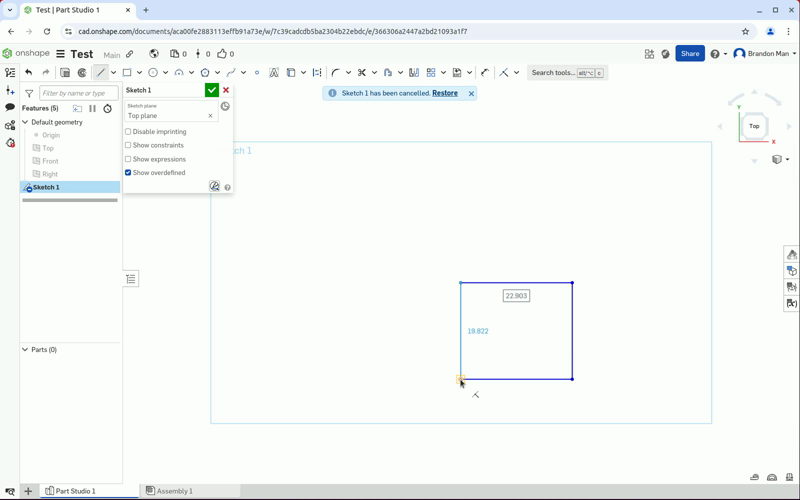
mouse_move(472, 368)
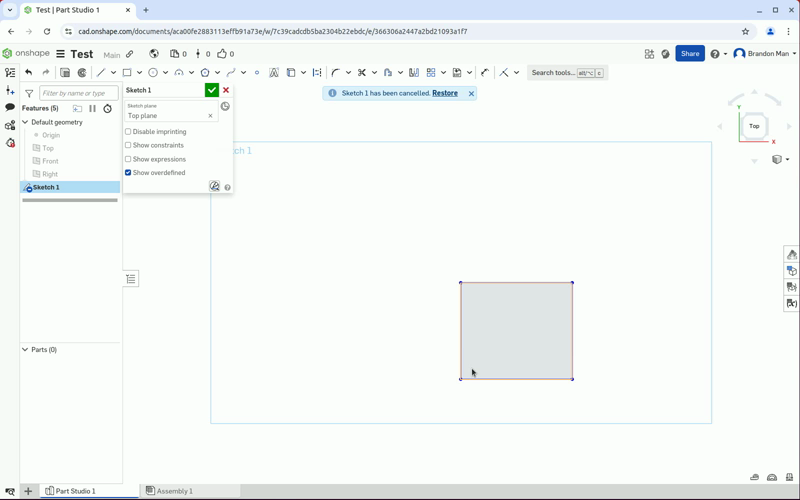
click(472, 368)
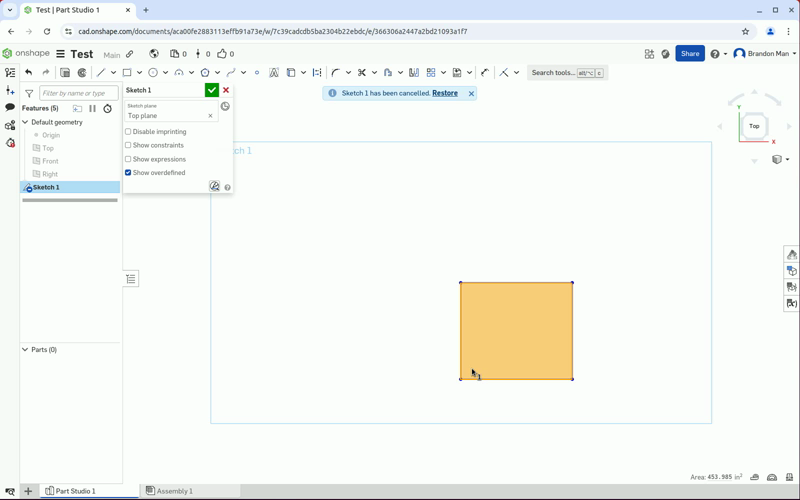
mouse_move(73, 352)
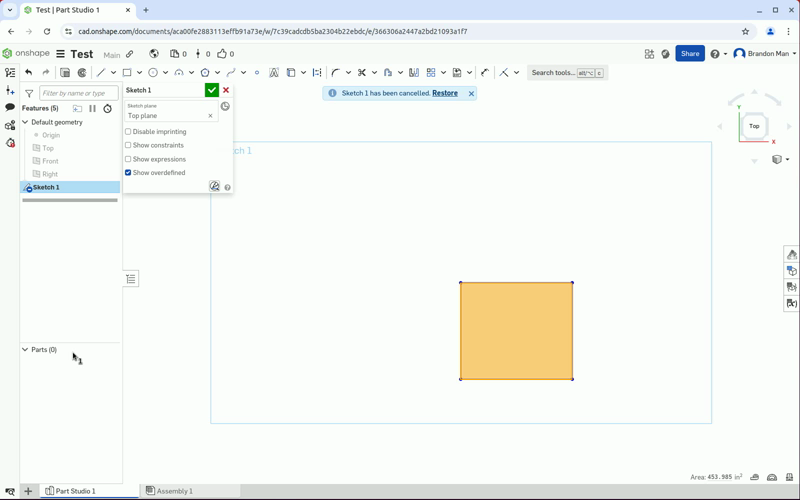
key(shift+y)
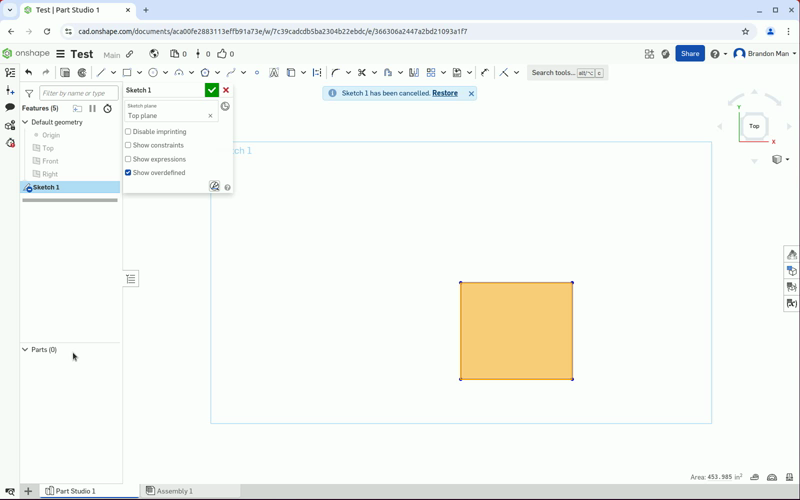
key(shift+e)
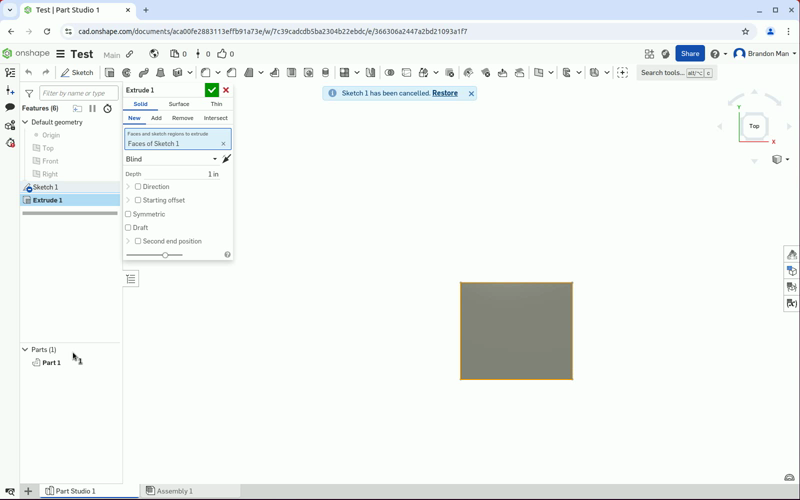
mouse_move(143, 106)
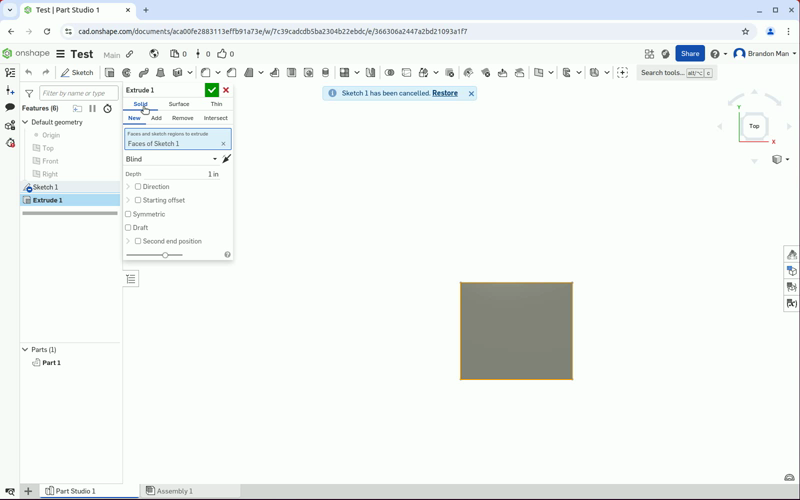
click(143, 106)
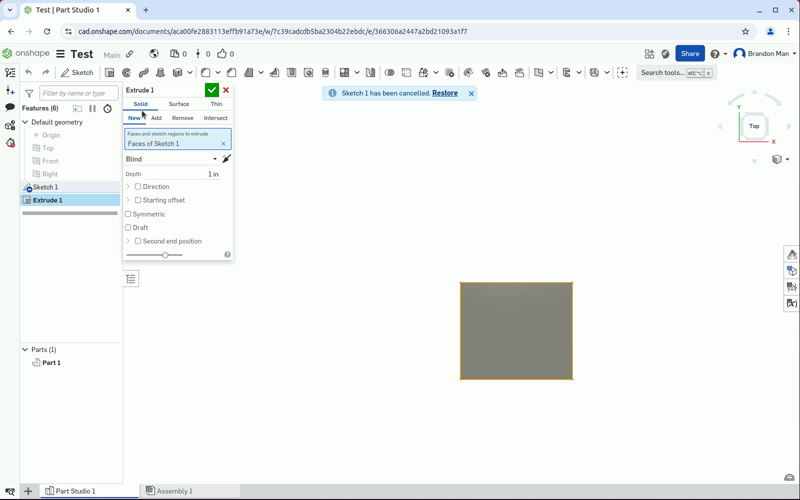
mouse_move(137, 120)
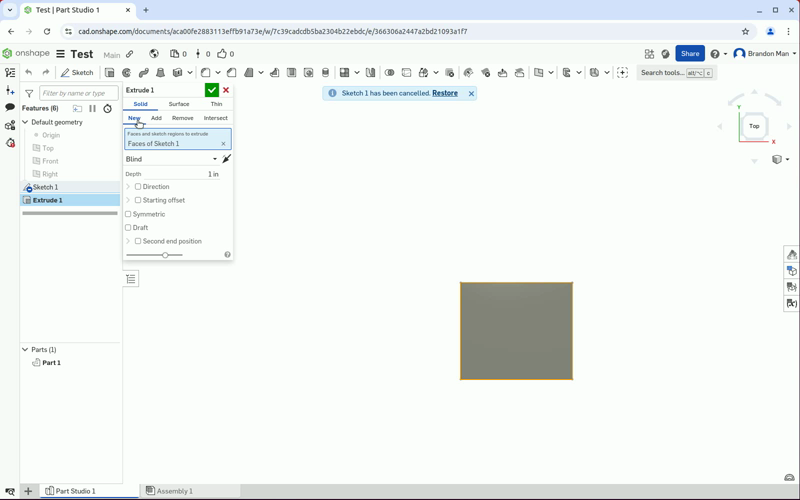
click(137, 120)
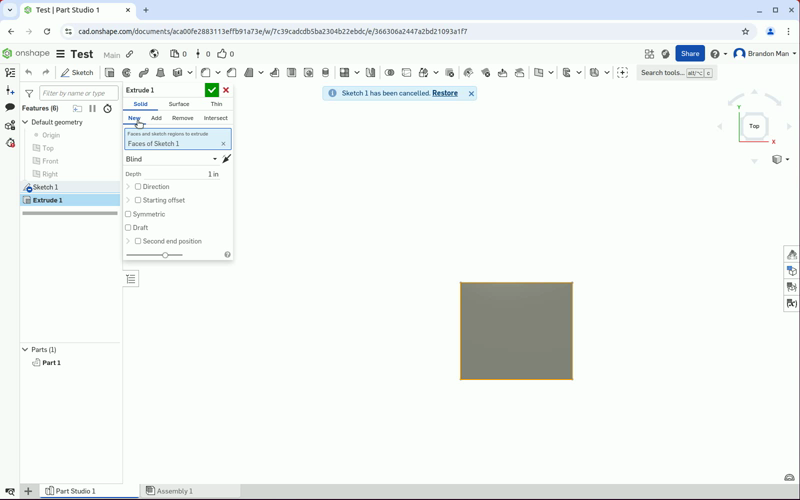
key(tab, 4)
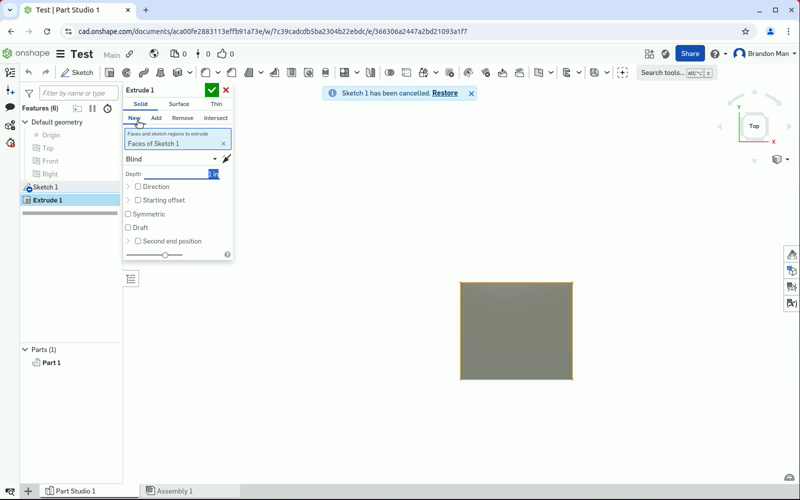
text(23.108)
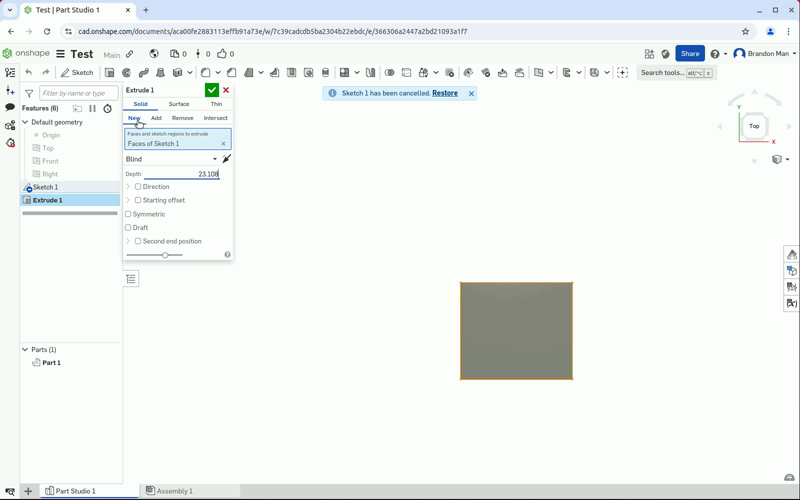
key(enter)
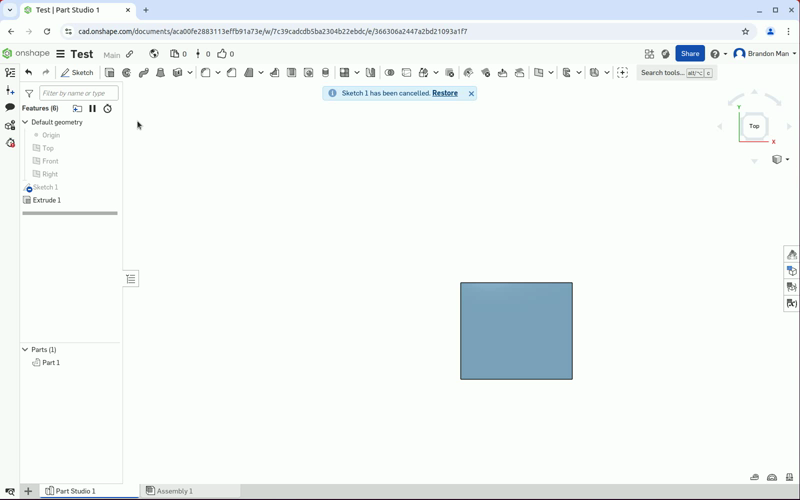
key(shift+h)
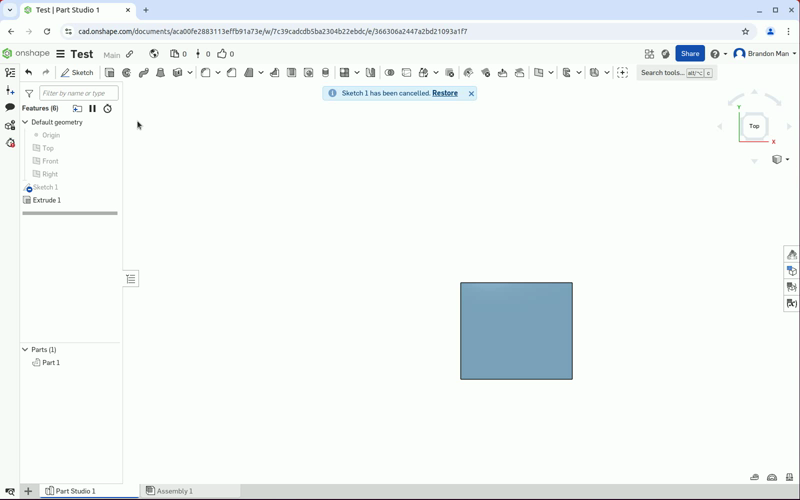
key(shift+h)
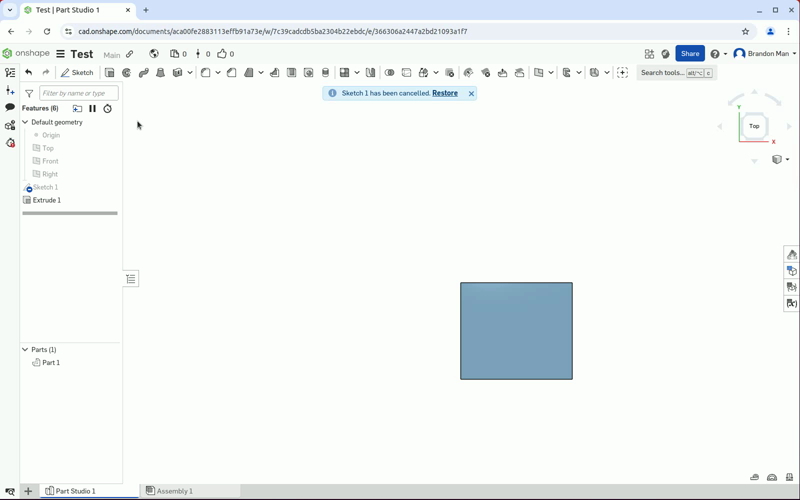
mouse_move(73, 189)
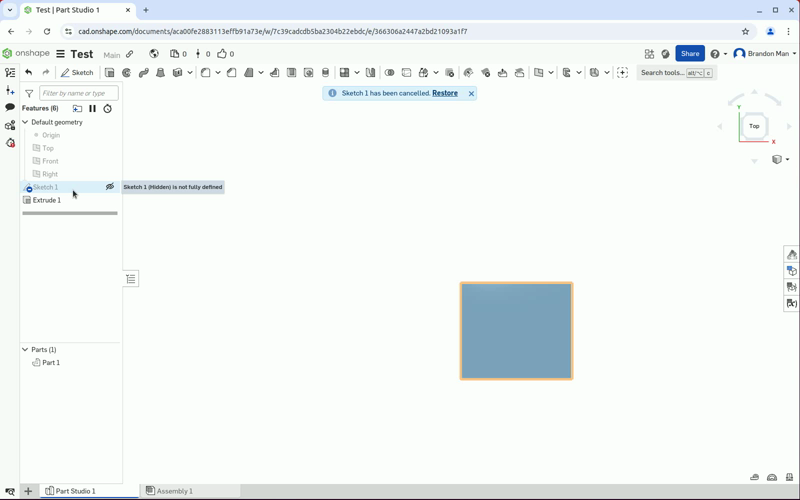
click(73, 189)
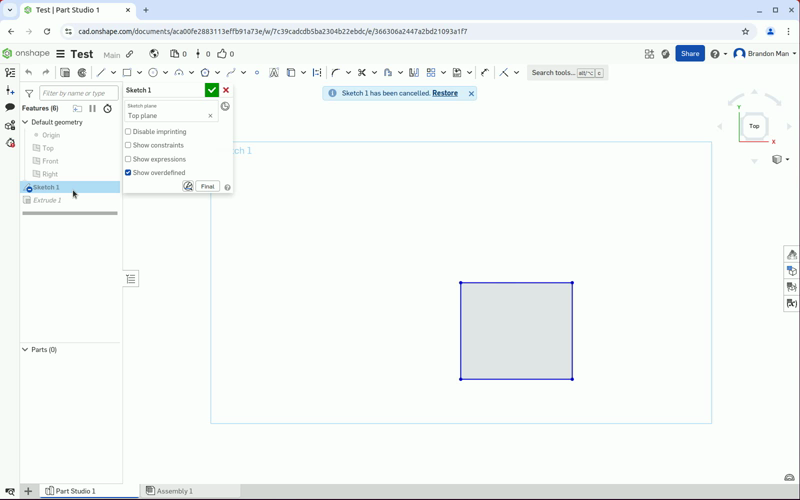
mouse_move(229, 92)
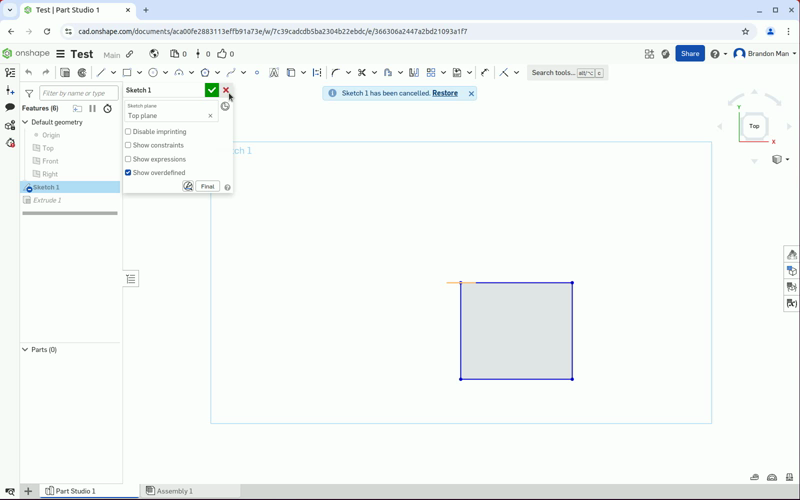
click(229, 92)
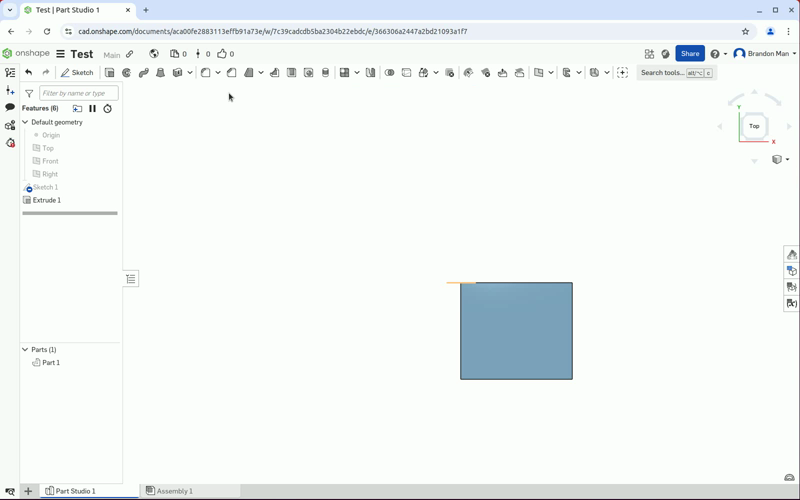
mouse_move(541, 75)
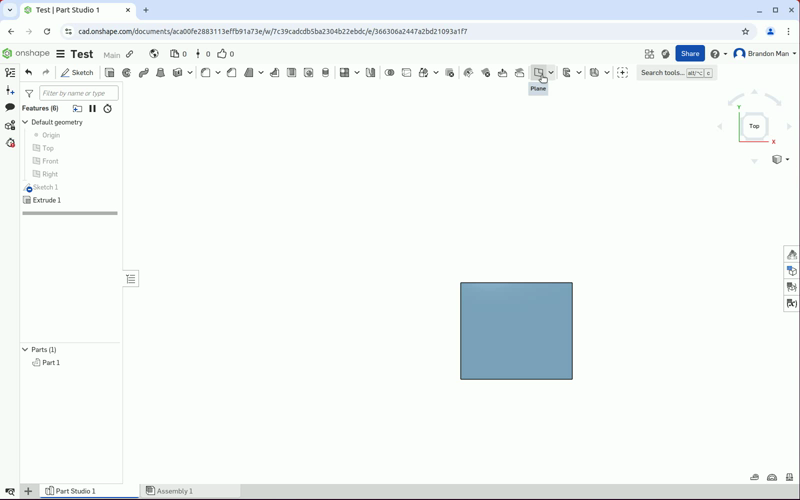
click(541, 75)
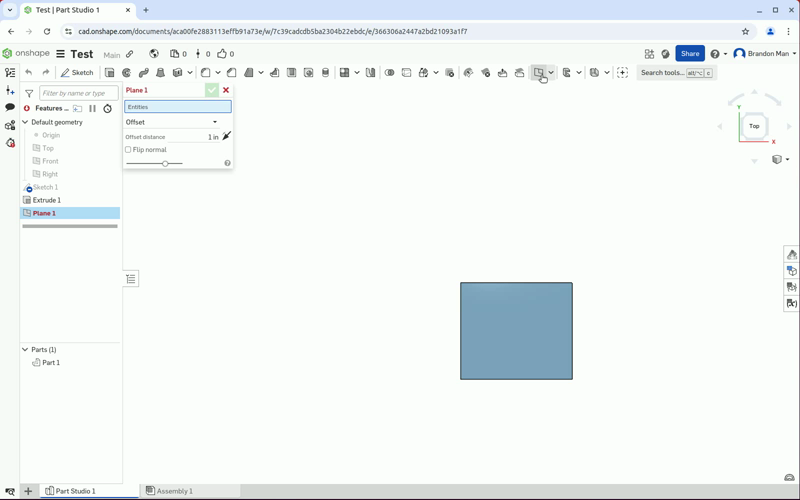
mouse_move(73, 150)
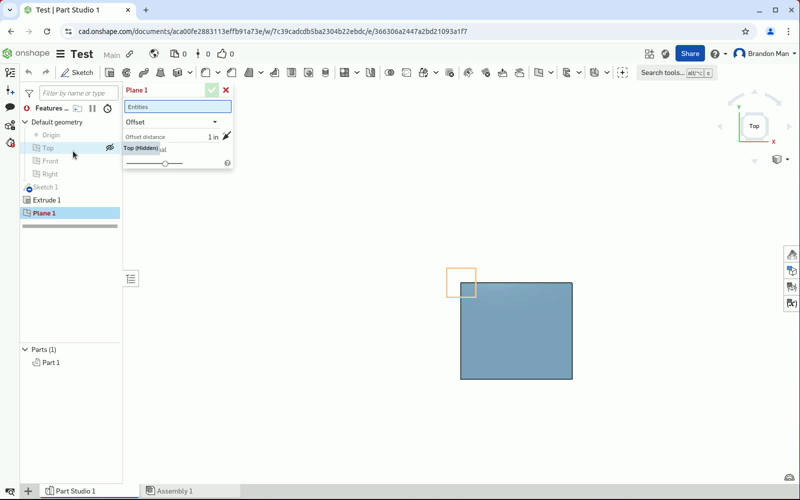
click(73, 150)
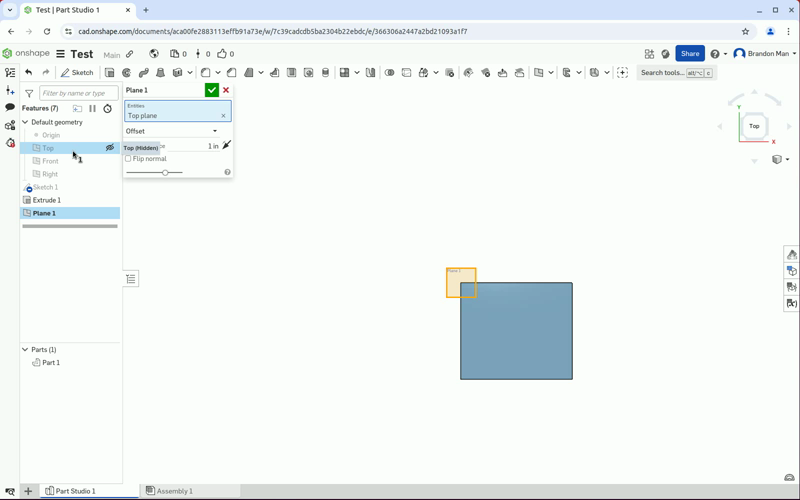
key(tab, 2)
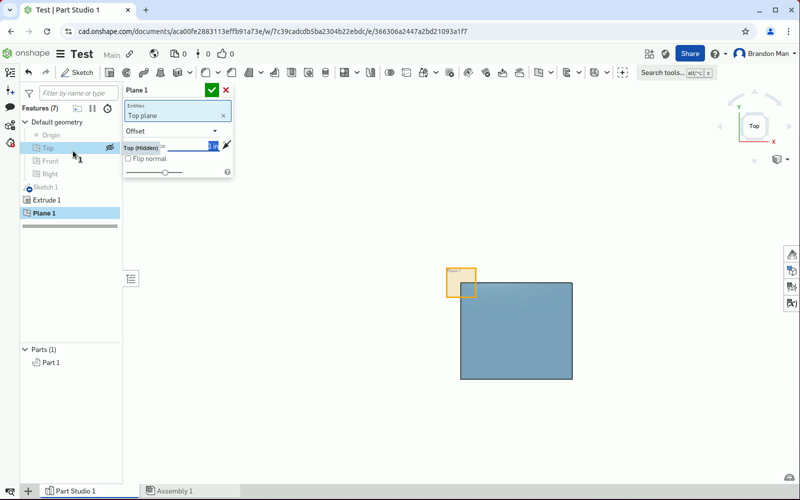
text(23.108)
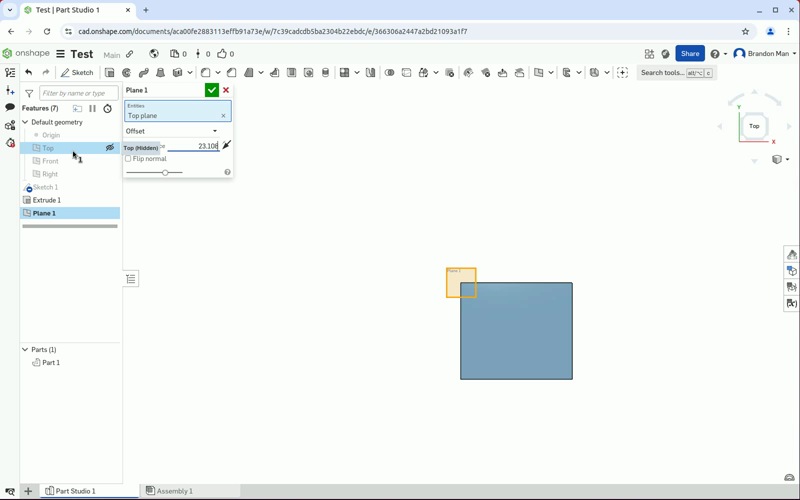
key(enter, 2)
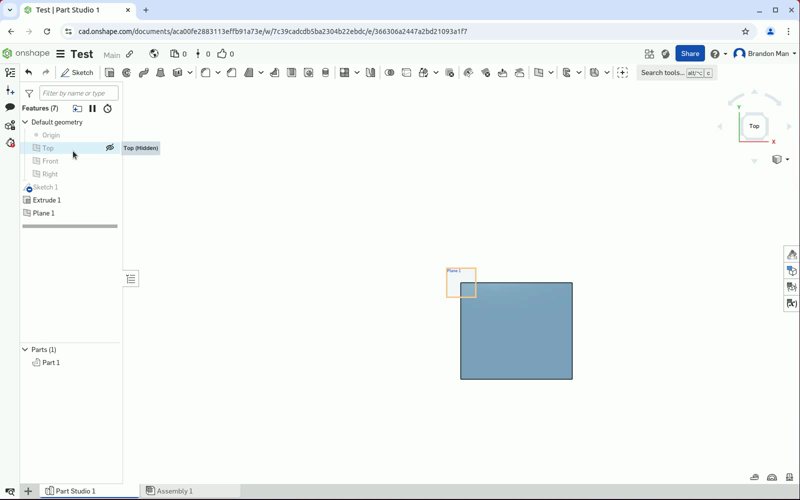
key(shift+s)
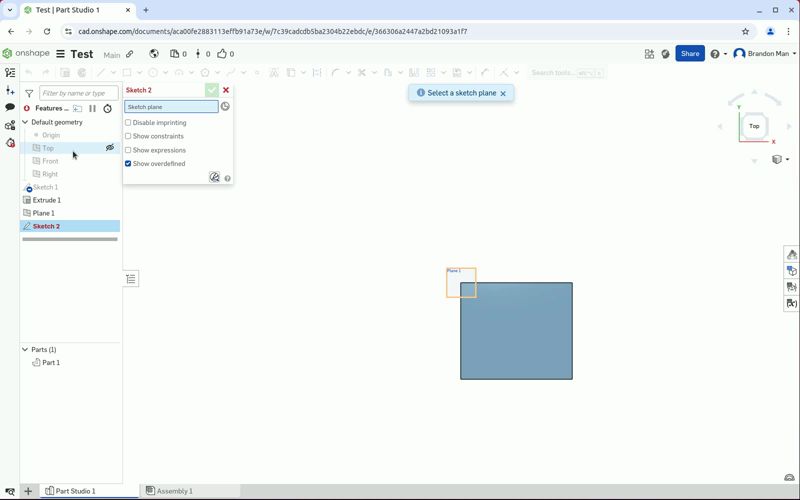
mouse_move(73, 215)
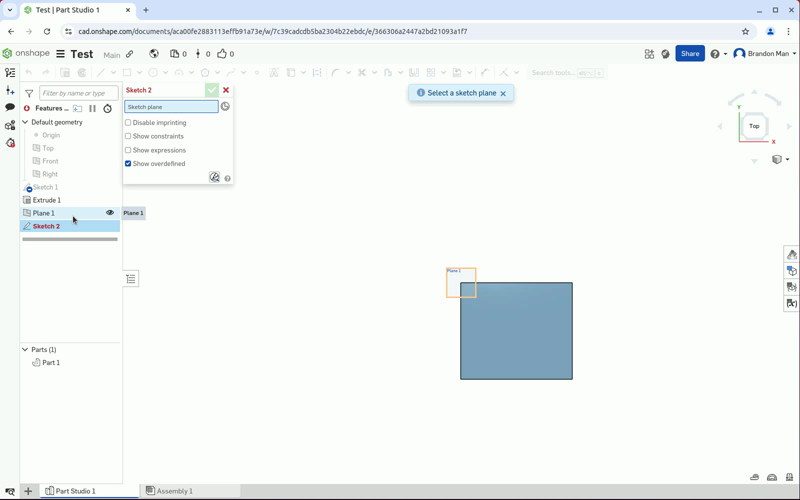
click(73, 215)
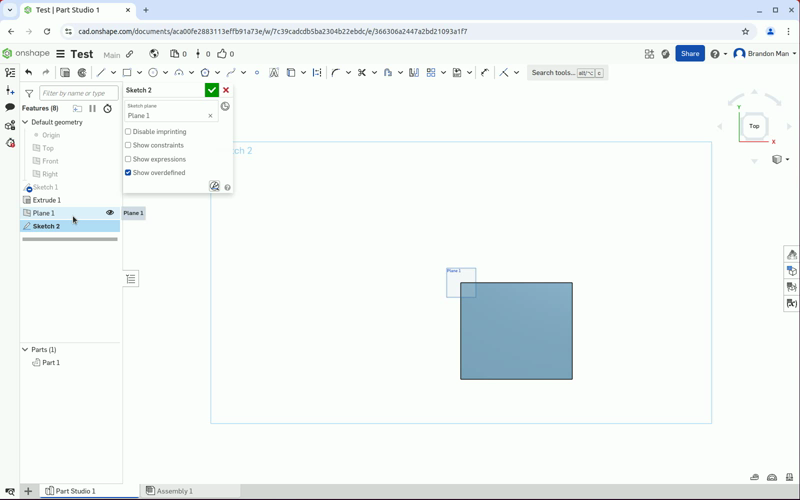
mouse_move(73, 352)
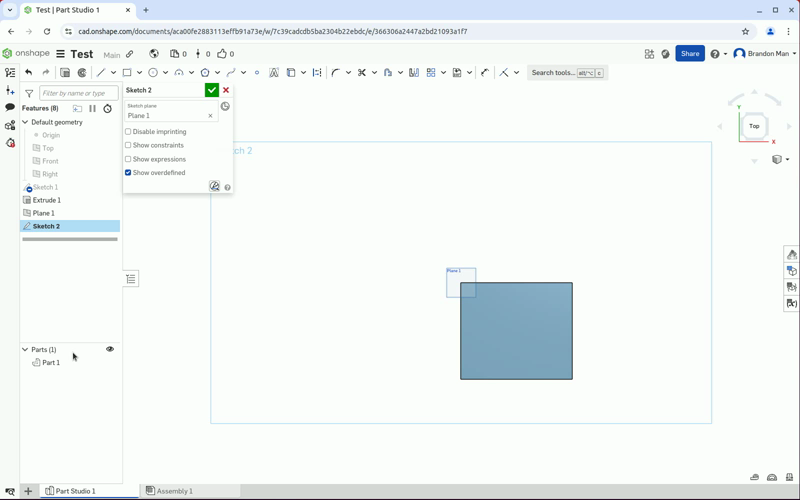
key(y)
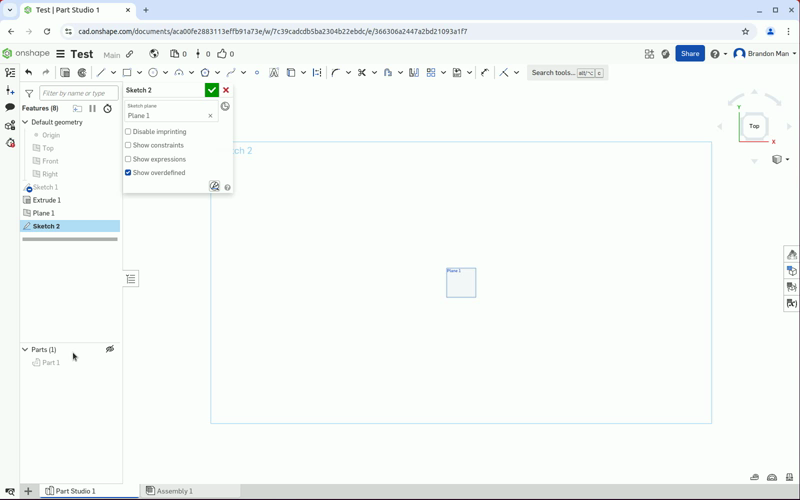
key(l)
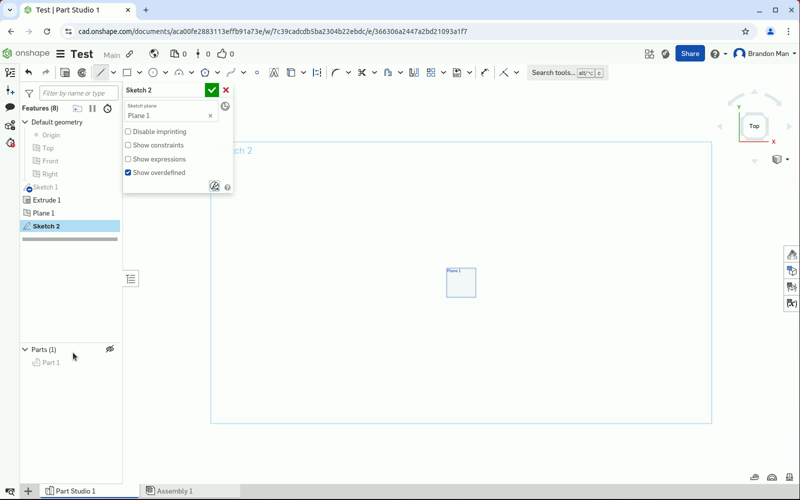
key_down(shift)
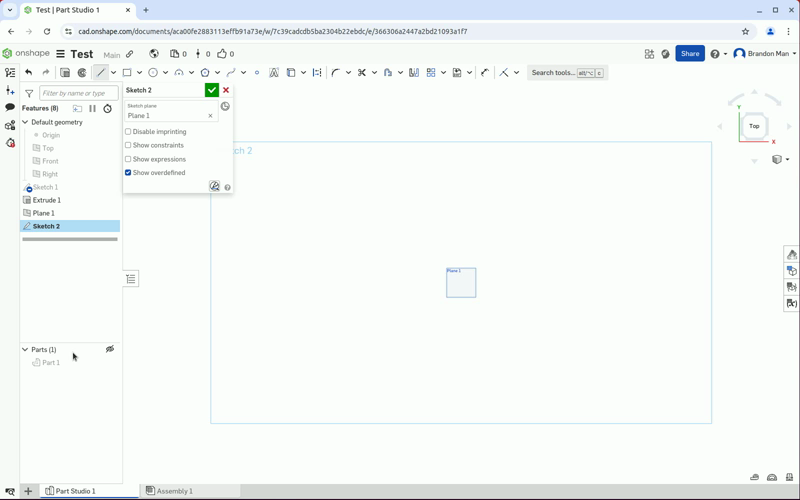
mouse_move(468, 379)
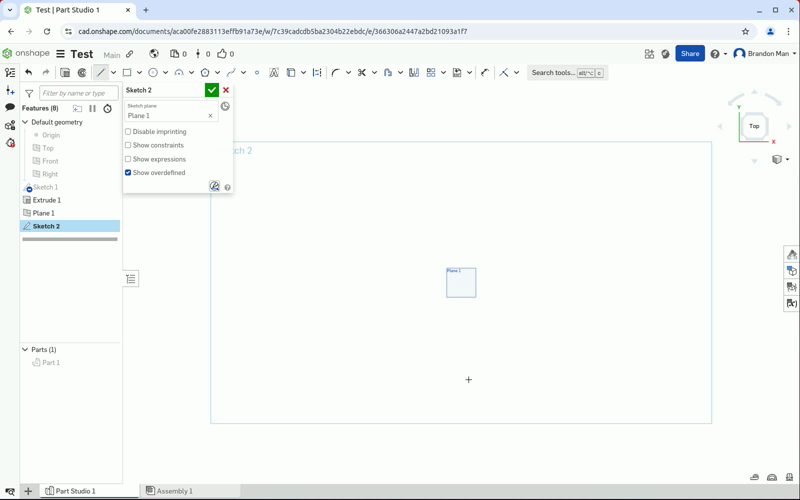
click(468, 379)
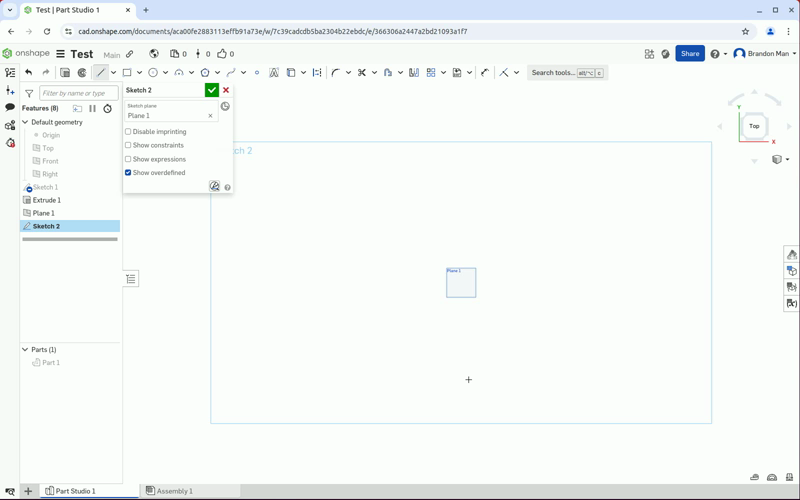
key_up(shift)
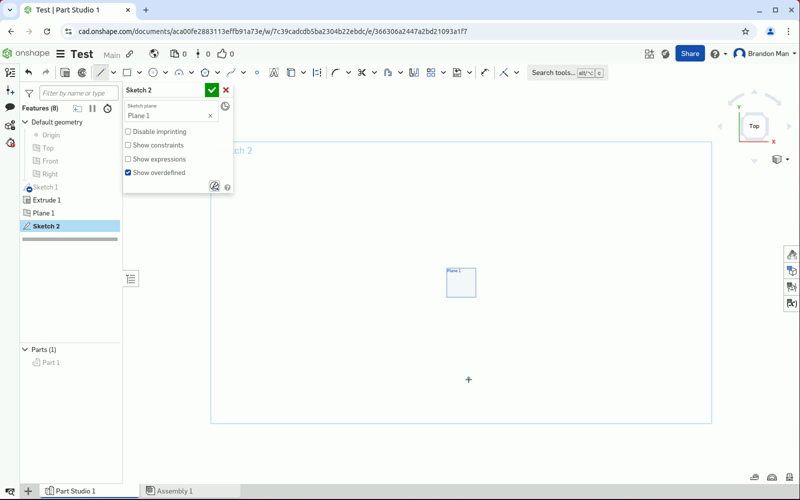
key_down(shift)
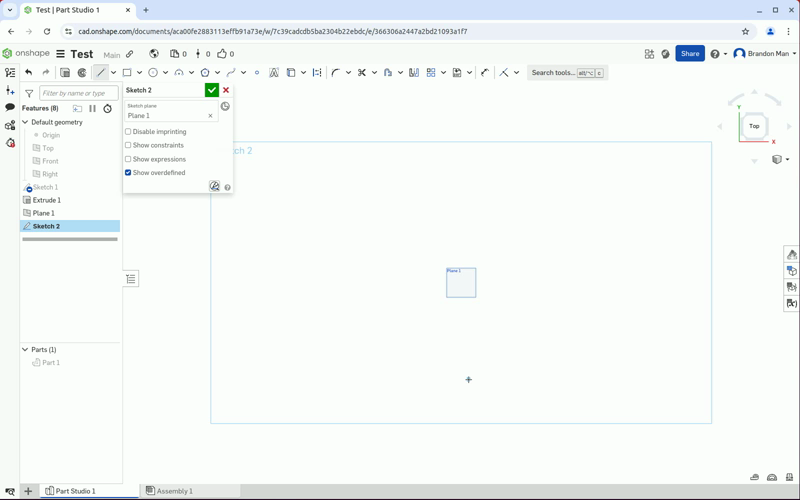
mouse_move(572, 379)
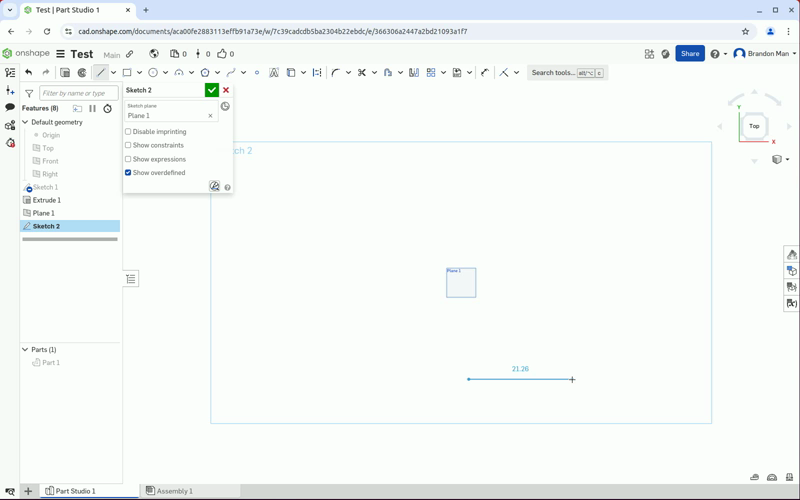
click(572, 379)
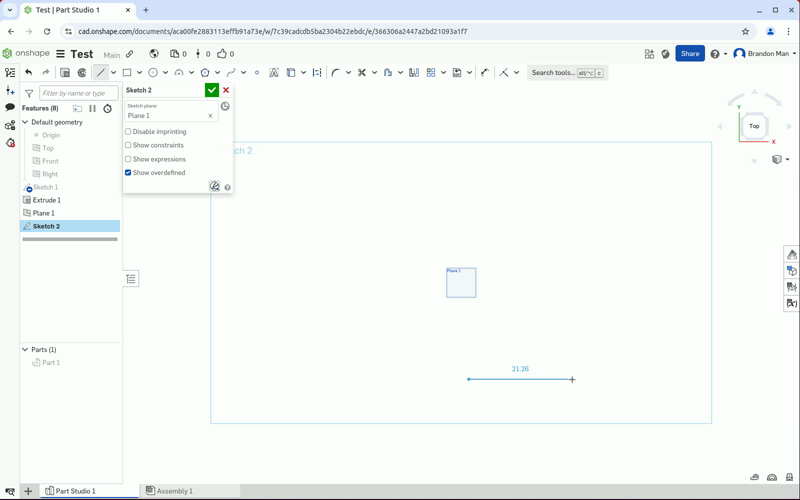
key_up(shift)
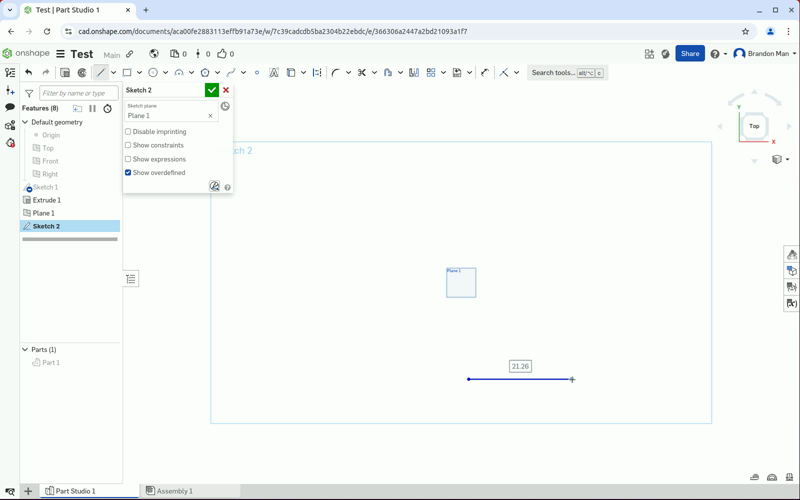
key_down(shift)
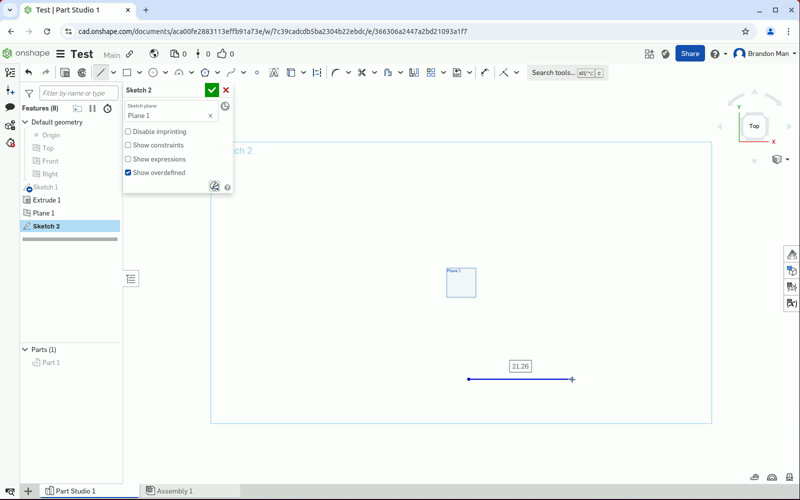
mouse_move(572, 293)
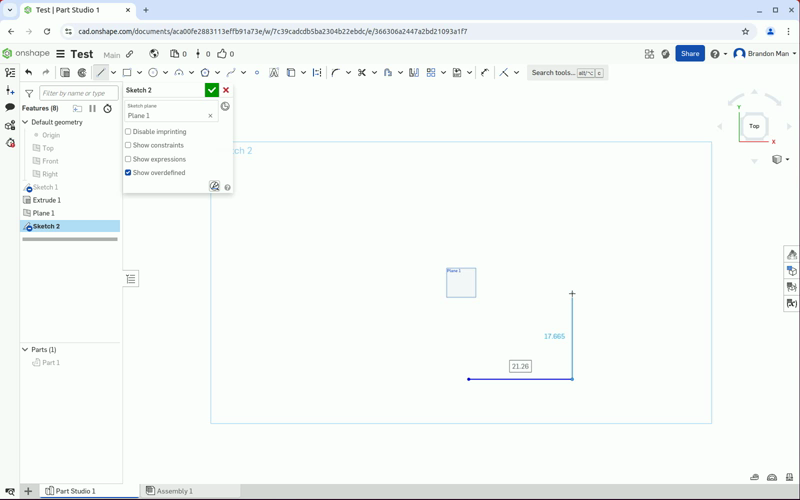
click(572, 293)
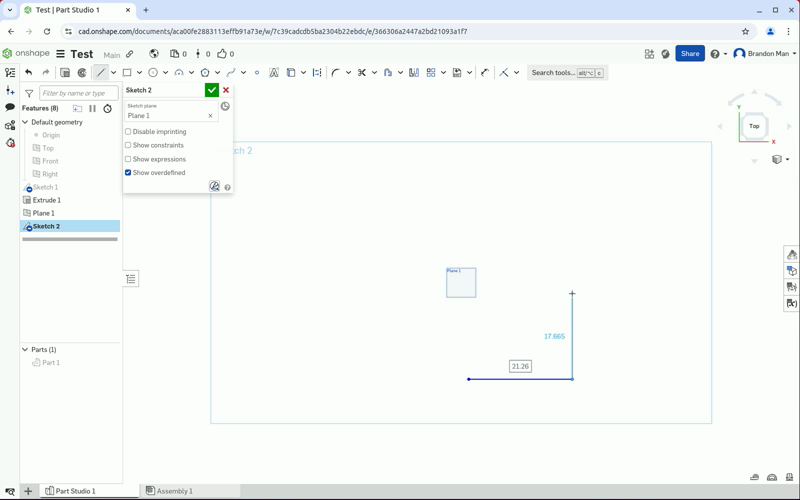
key_up(shift)
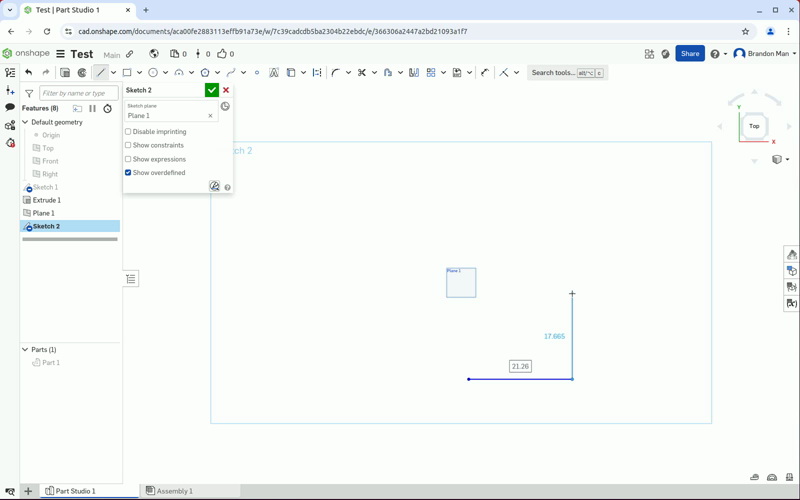
key_down(shift)
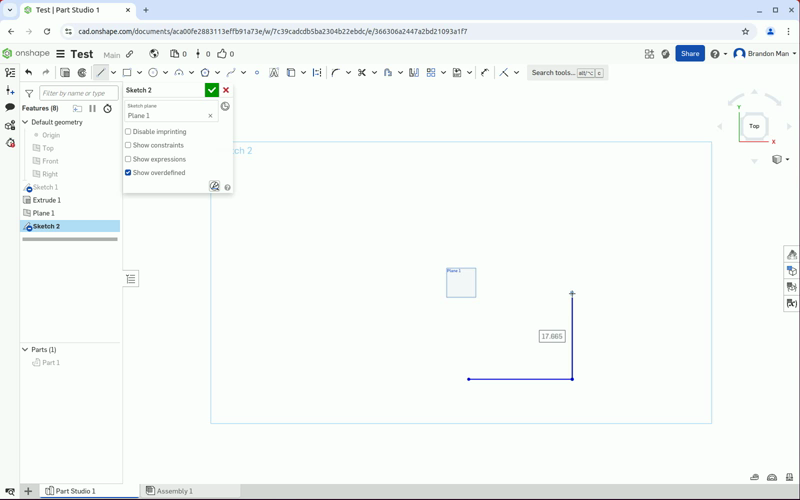
mouse_move(468, 293)
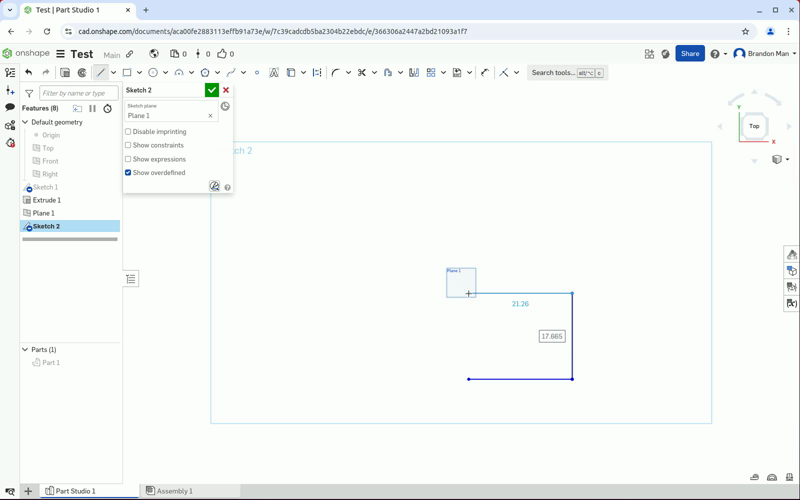
click(468, 293)
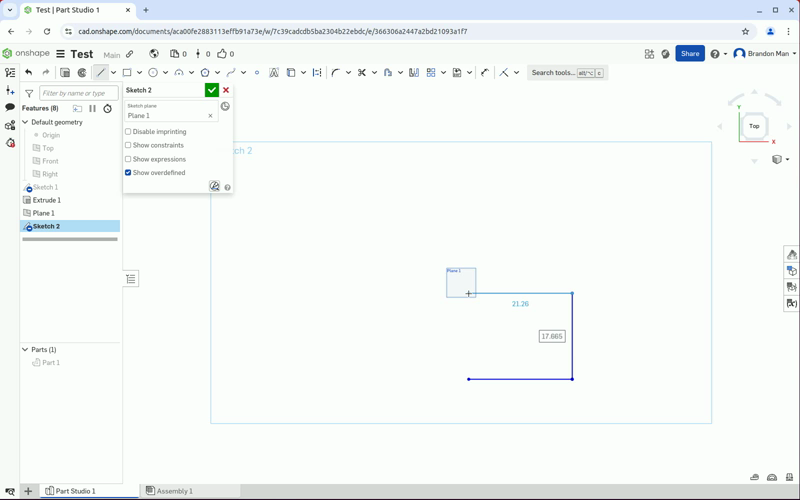
key_up(shift)
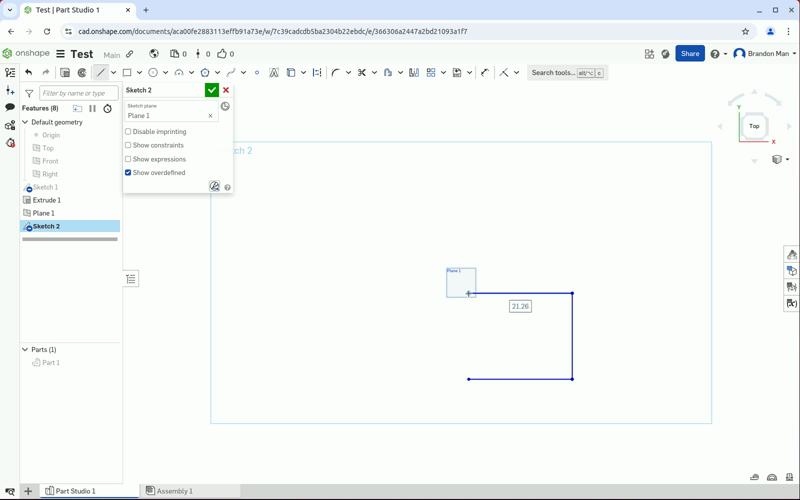
key_down(shift)
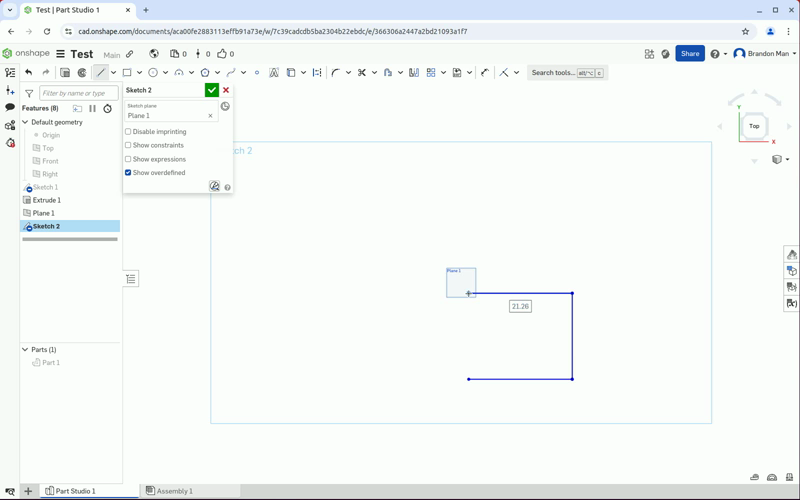
mouse_move(468, 379)
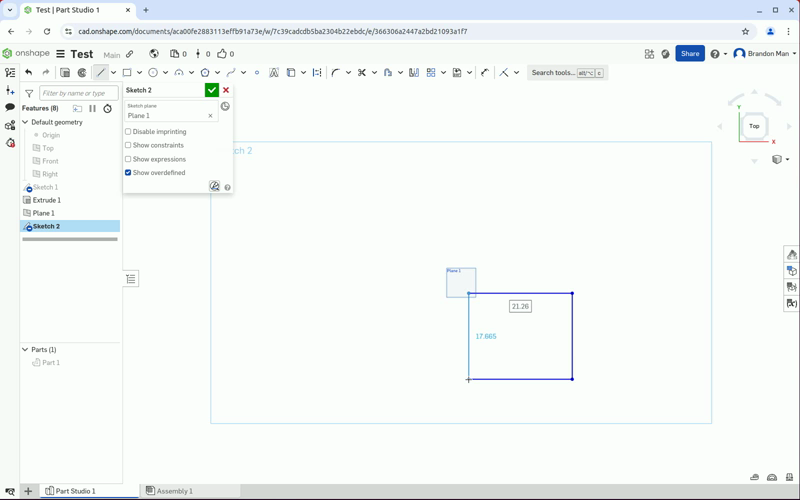
key_up(shift)
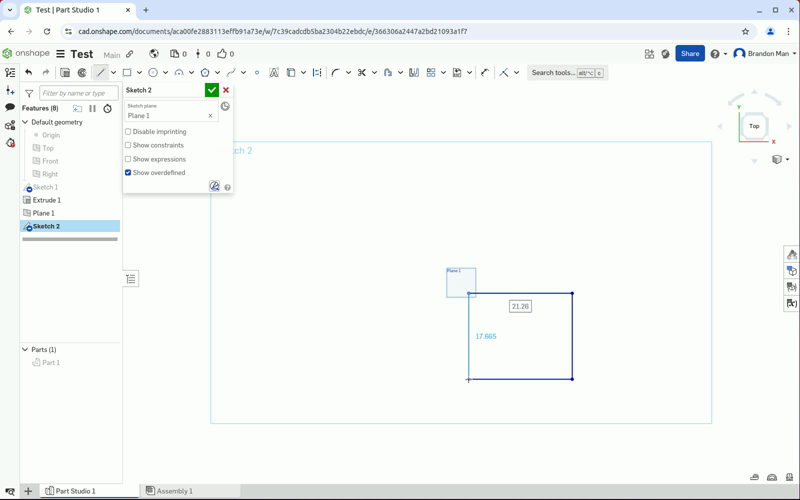
click(468, 379)
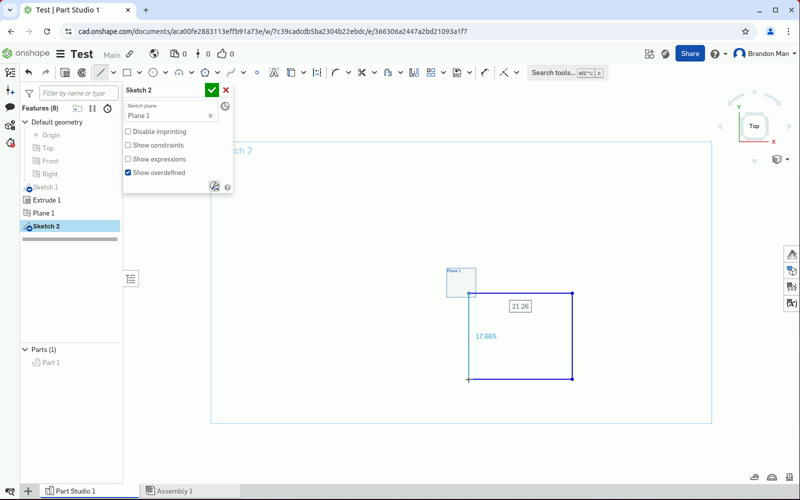
key(esc)
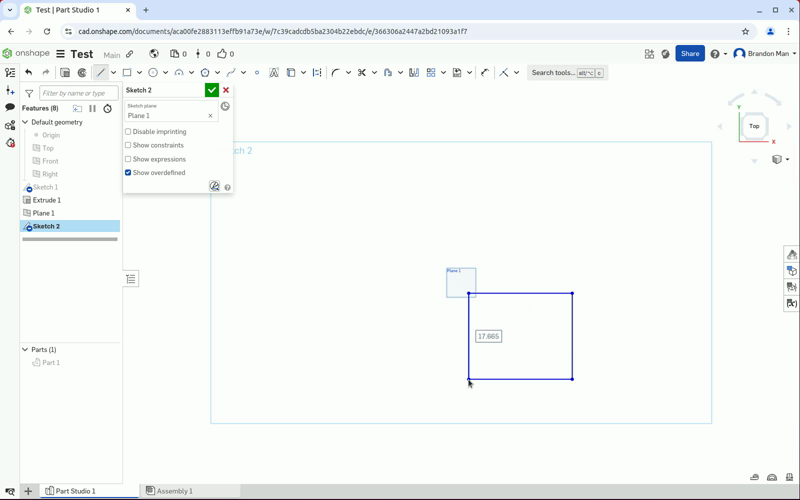
mouse_move(503, 318)
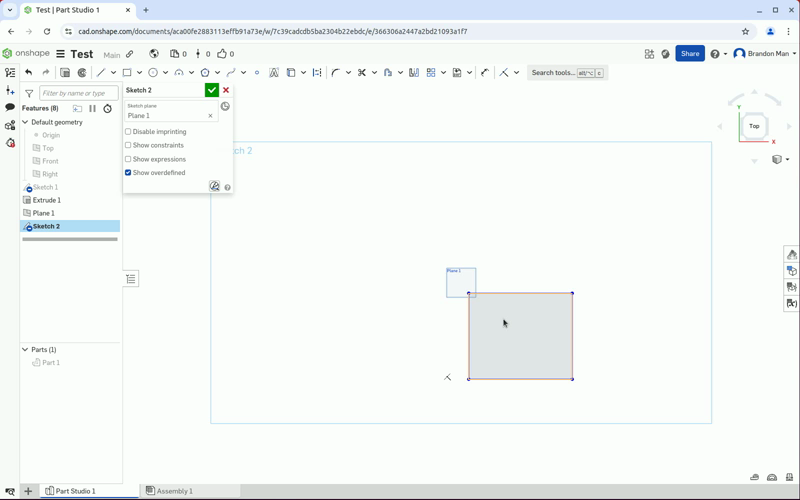
click(503, 318)
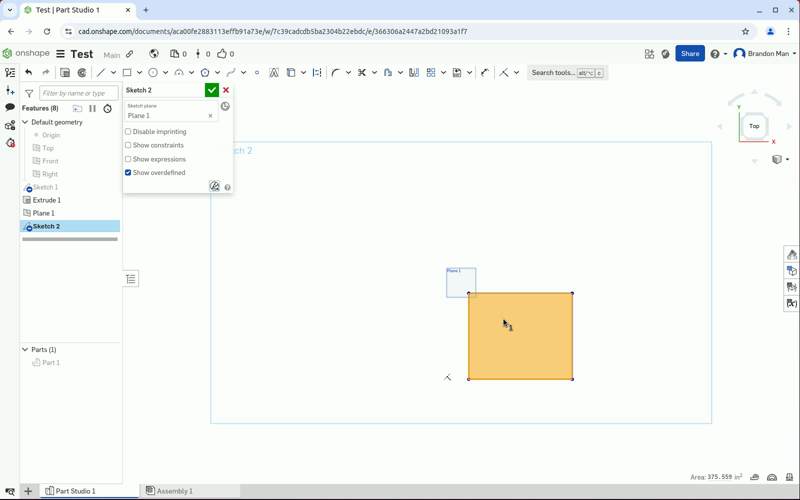
mouse_move(73, 352)
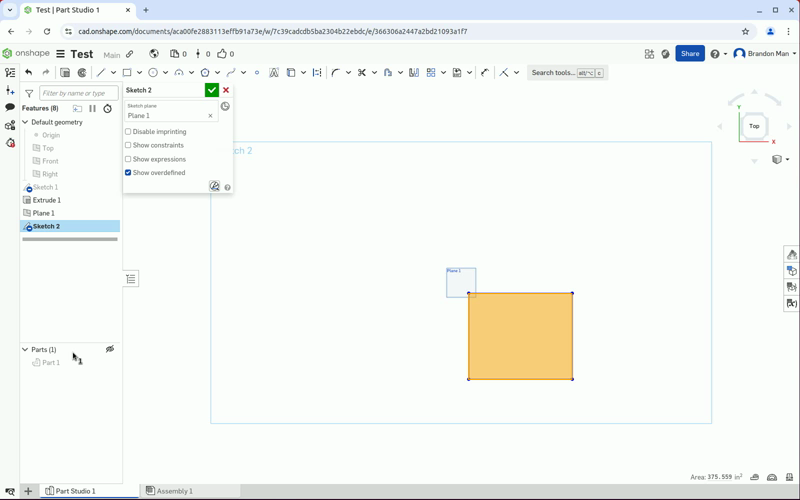
key(shift+y)
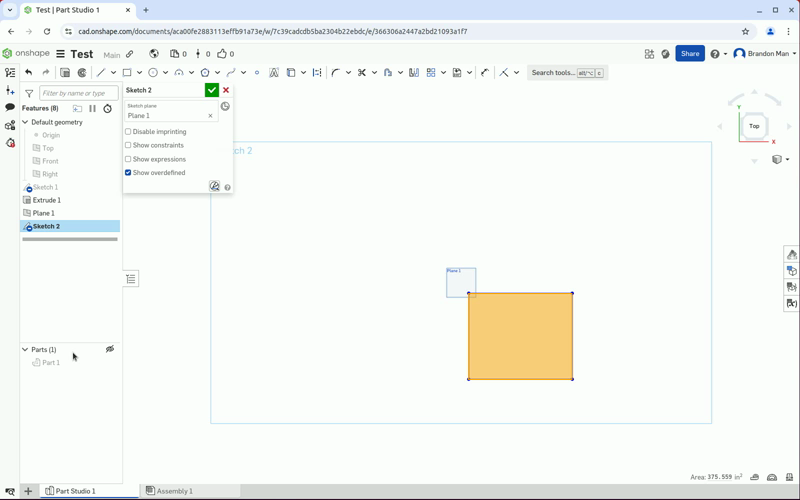
key(shift+e)
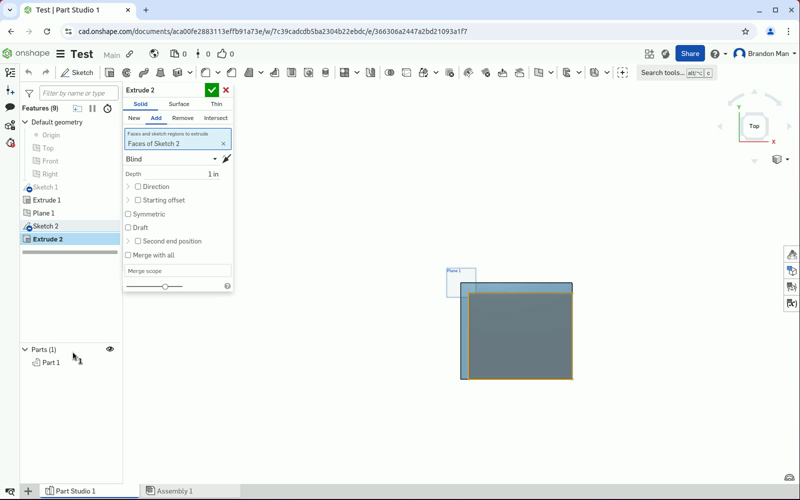
mouse_move(143, 106)
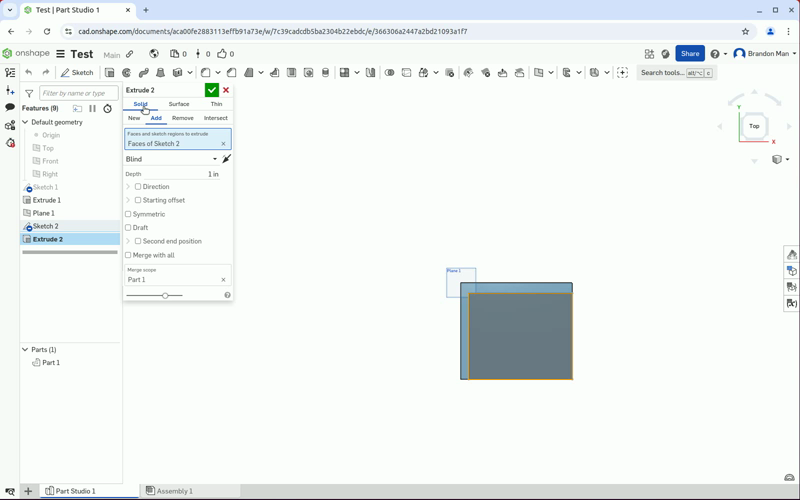
click(143, 106)
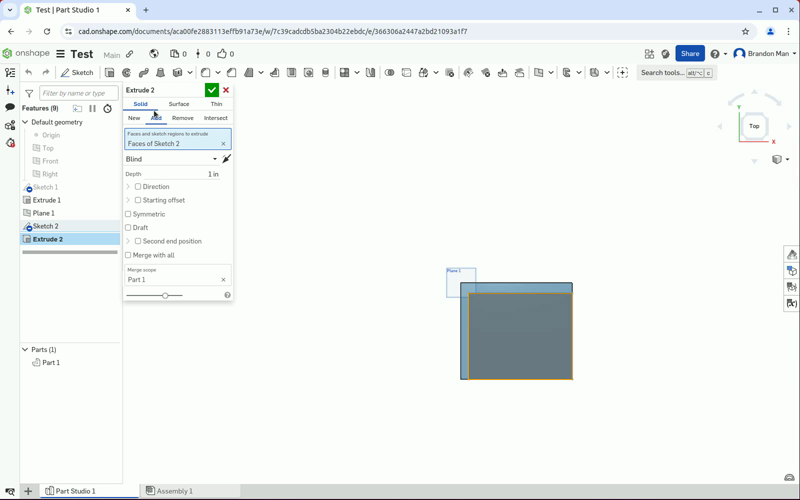
mouse_move(186, 120)
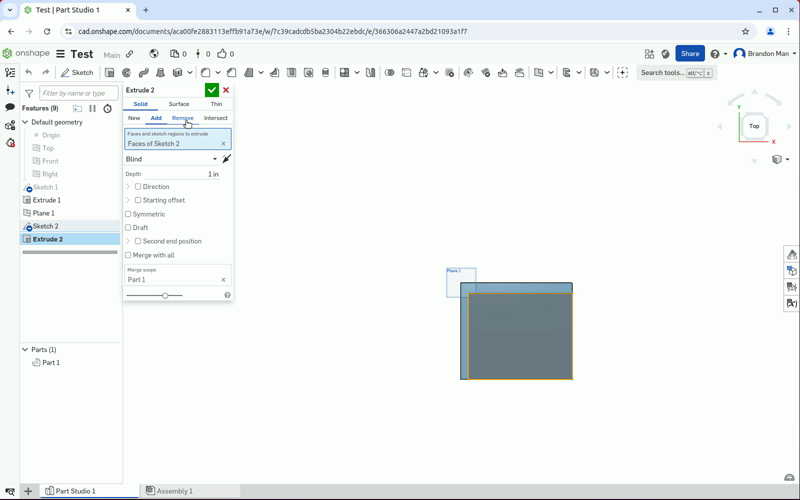
click(186, 120)
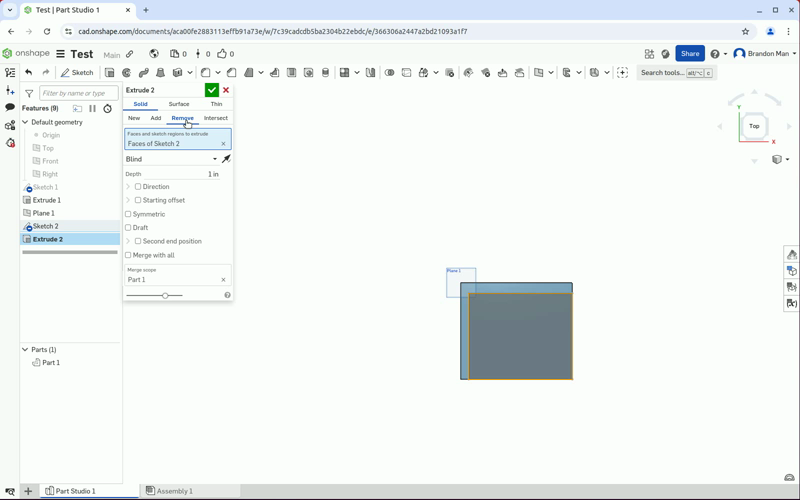
key(tab, 4)
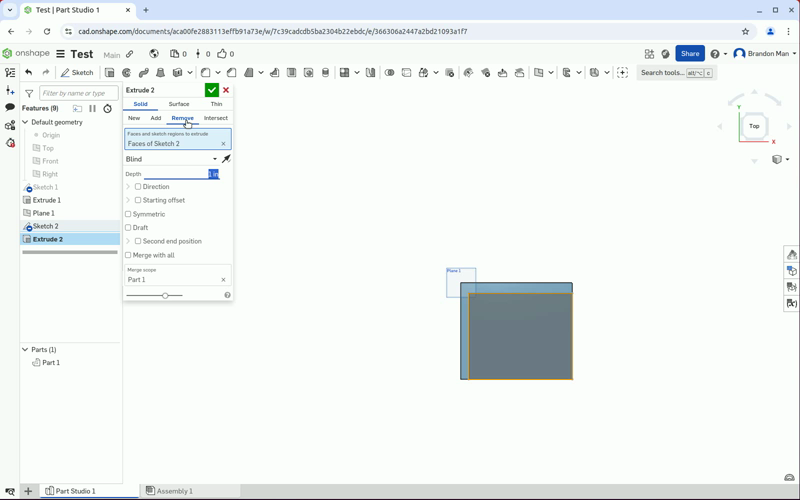
text(18.775)
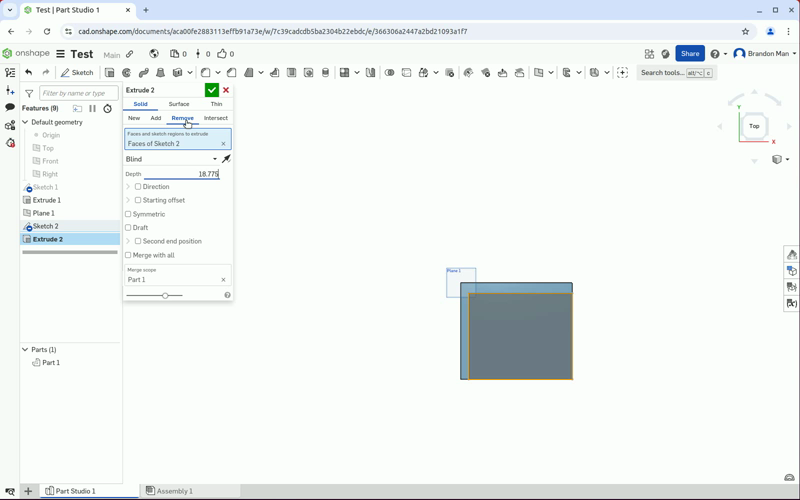
key(tab, 6)
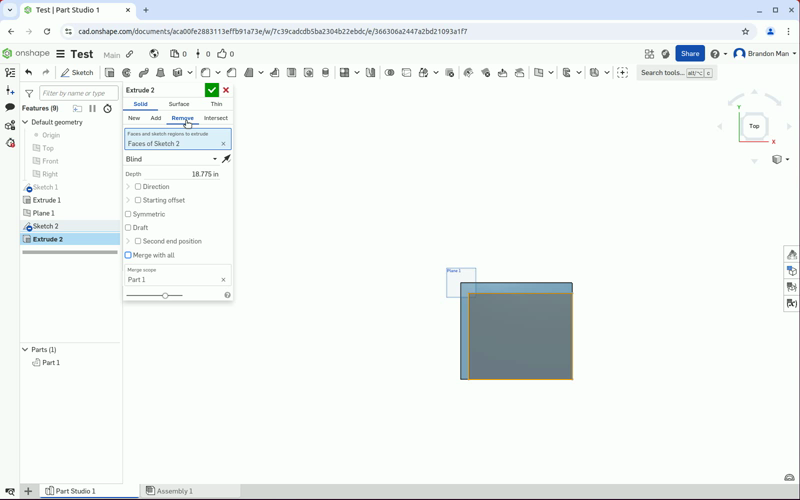
key(space)
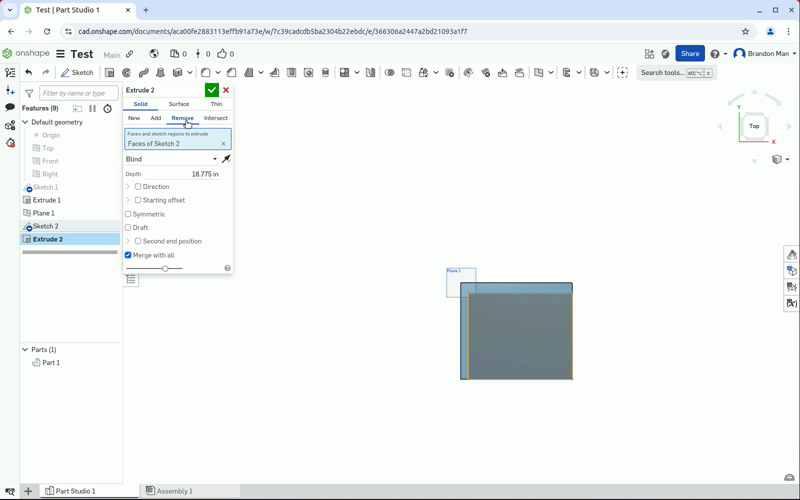
key(enter)
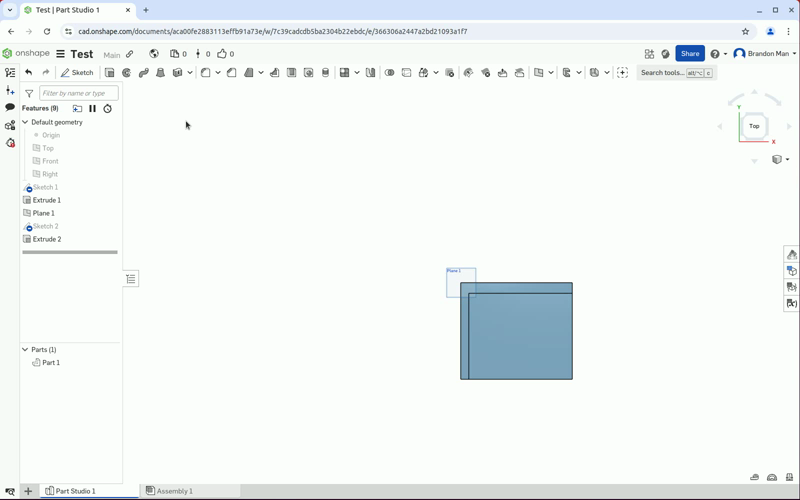
key(shift+h)
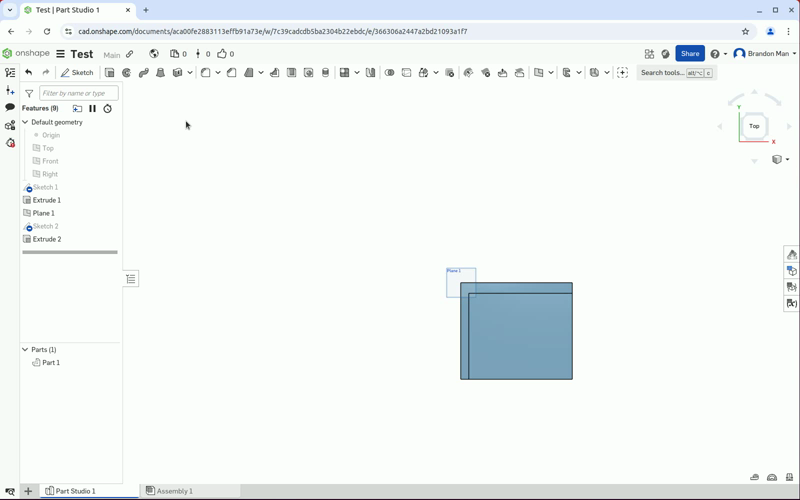
key(shift+h)
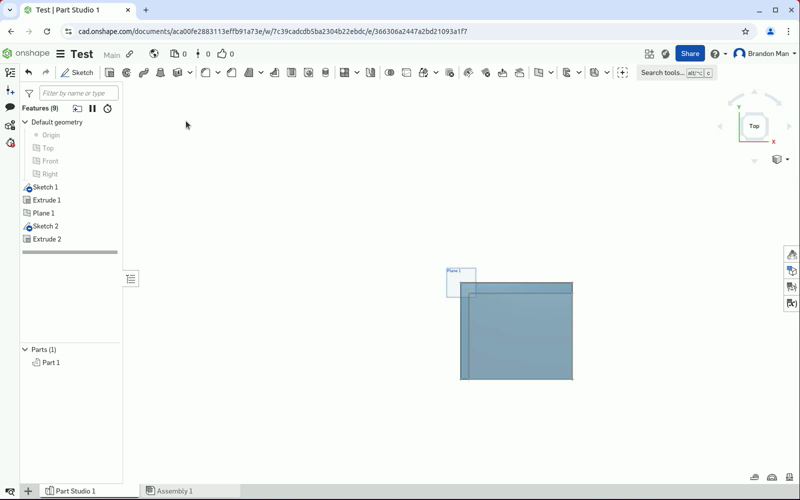
key(shift+7)
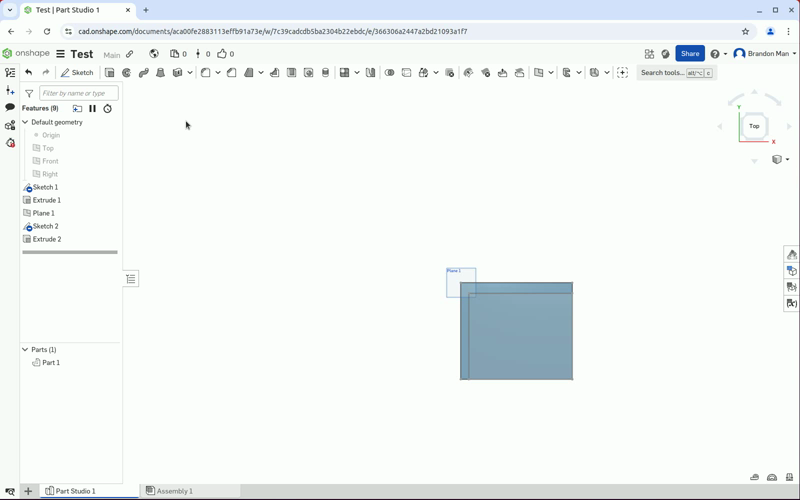
key(up, 3)
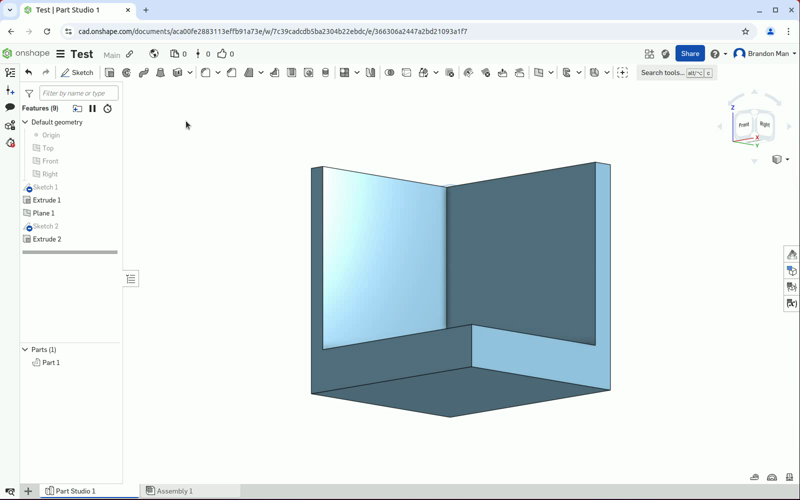
key(left, 3)
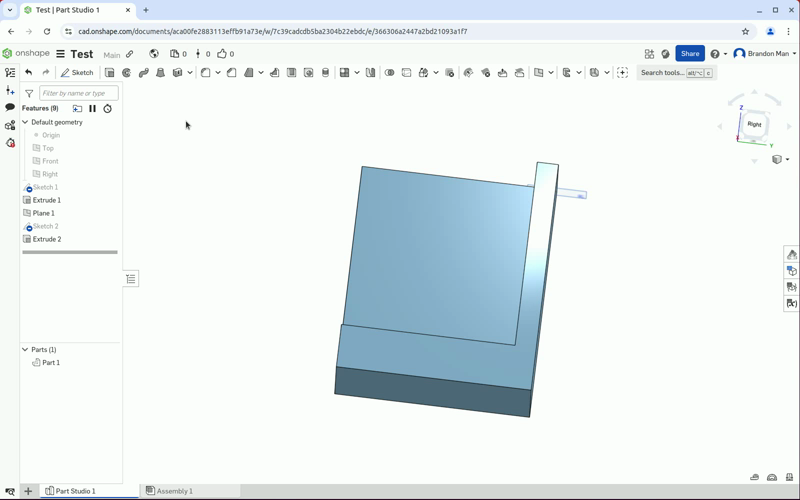
key(right, 3)
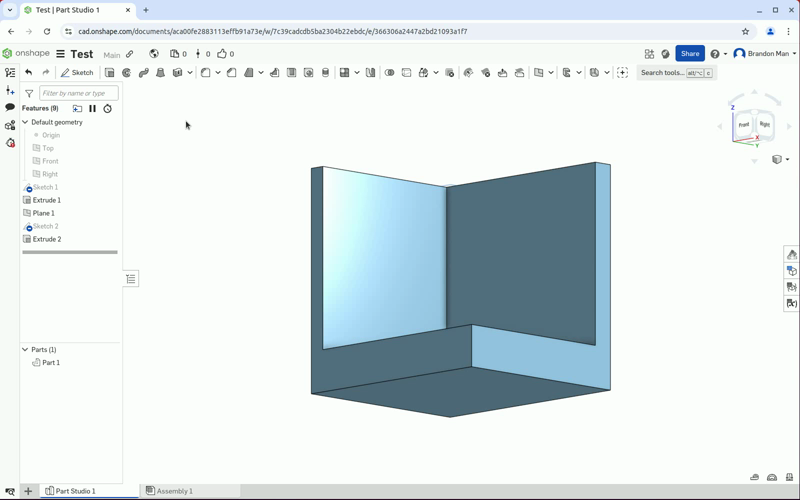
key(down, 3)
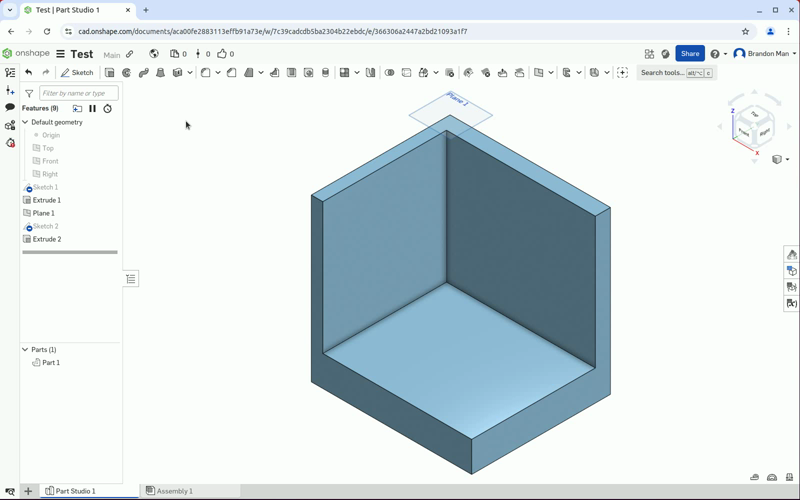
mouse_move(73, 189)
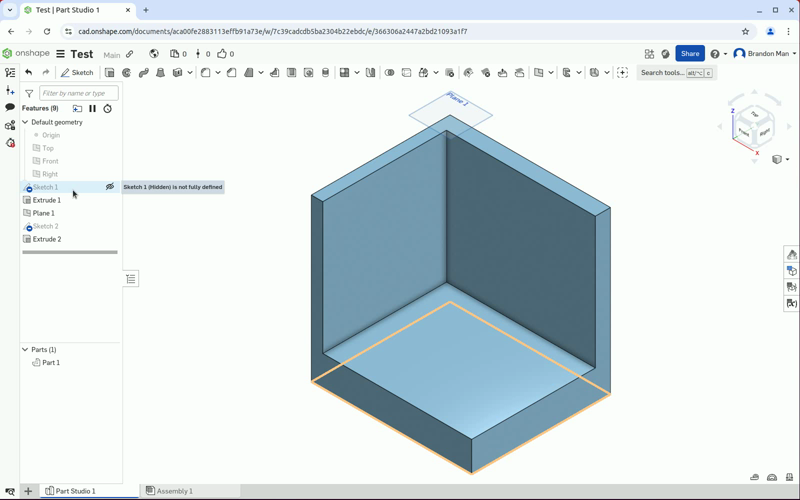
click(73, 189)